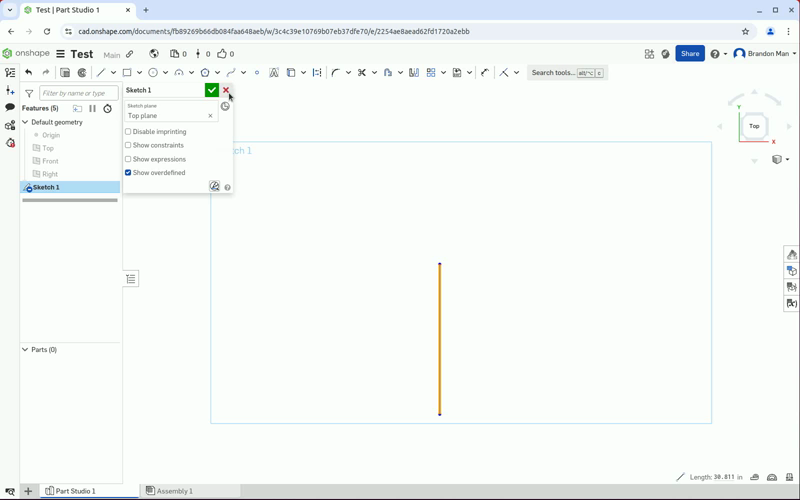
key(shift+h)
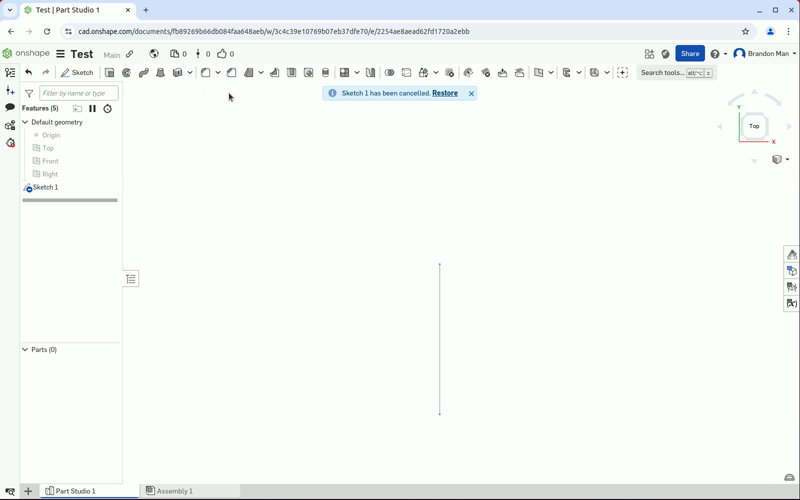
mouse_move(73, 352)
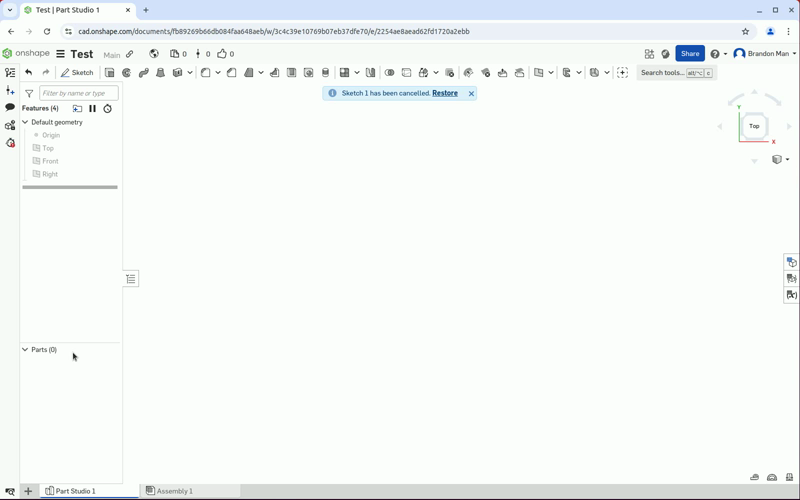
key(y)
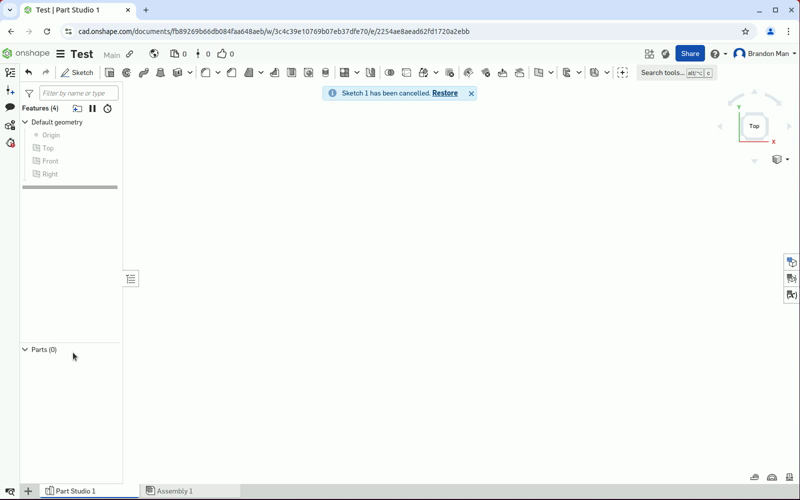
key(shift+p)
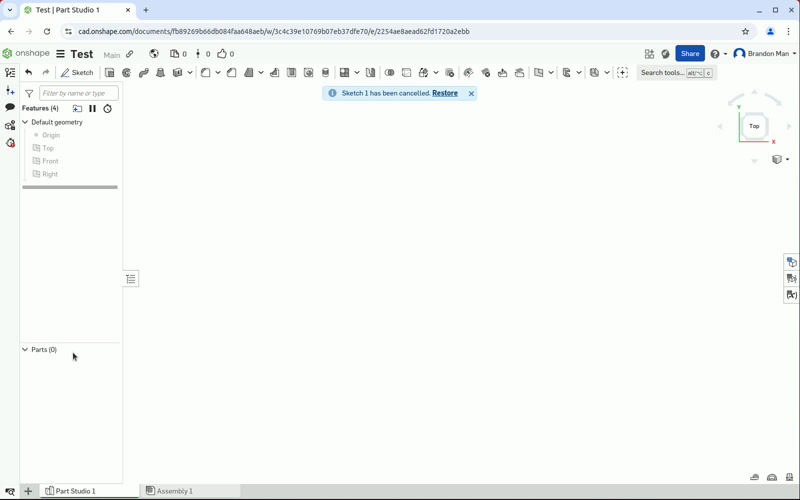
key(space)
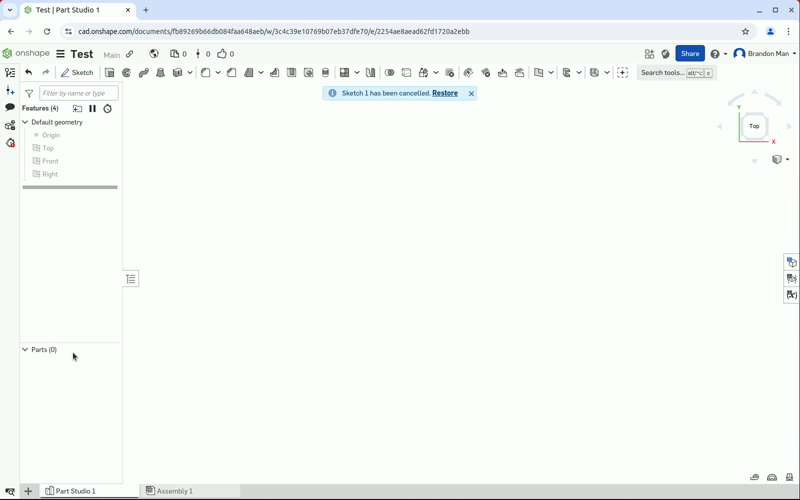
key_down(shift)
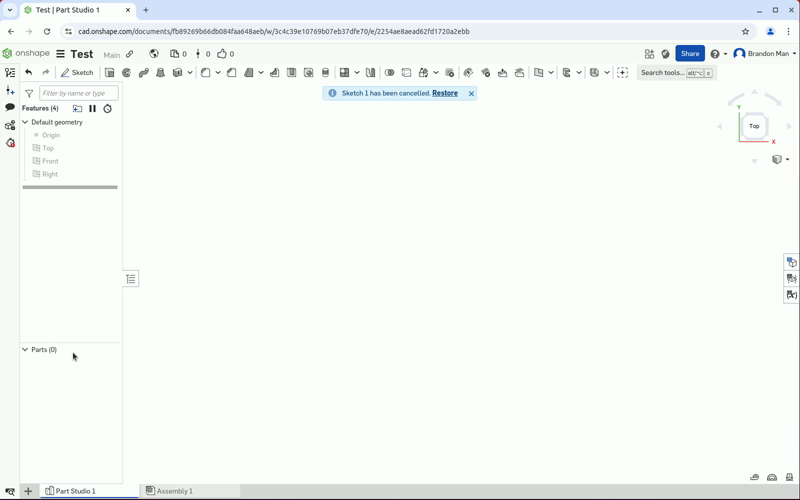
key(up)
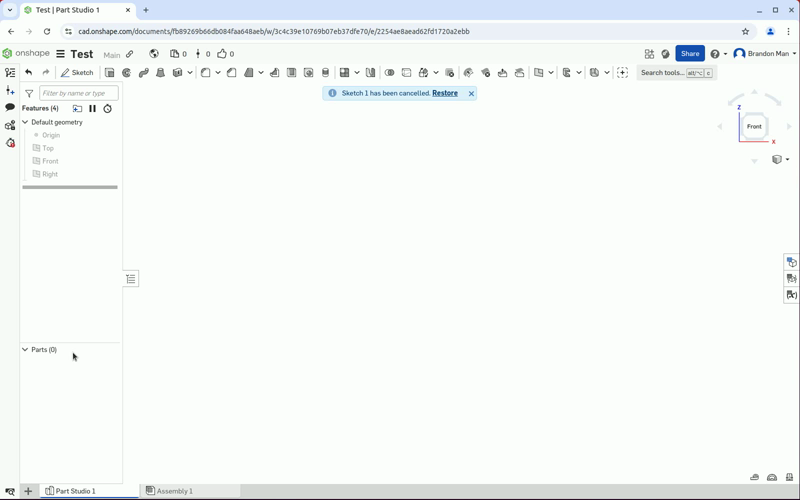
key_up(shift)
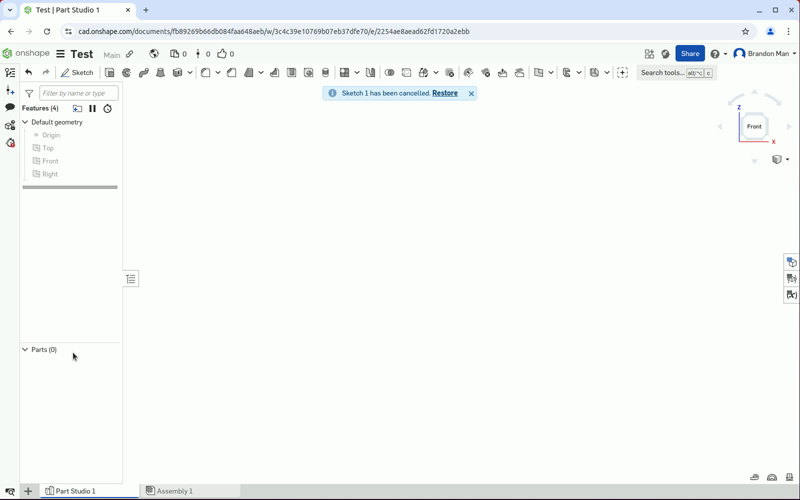
key(space)
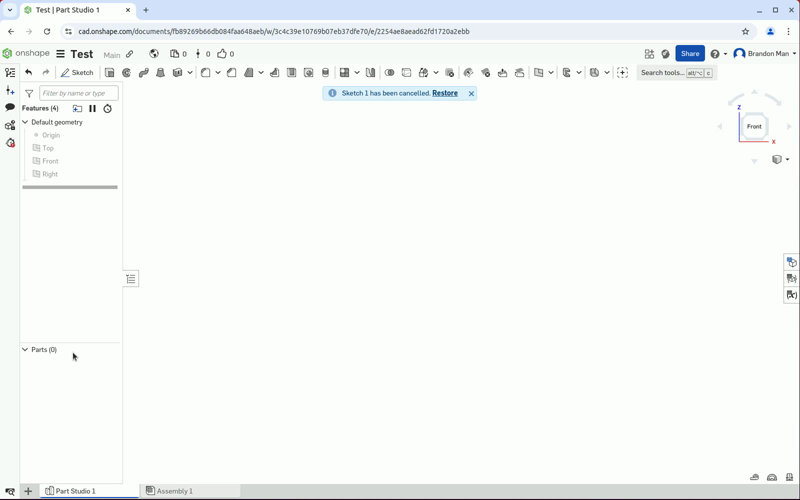
key_down(shift)
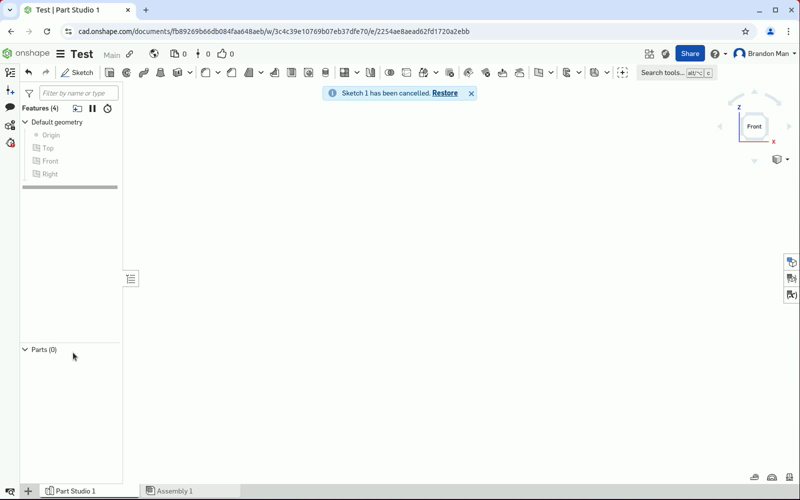
key(left)
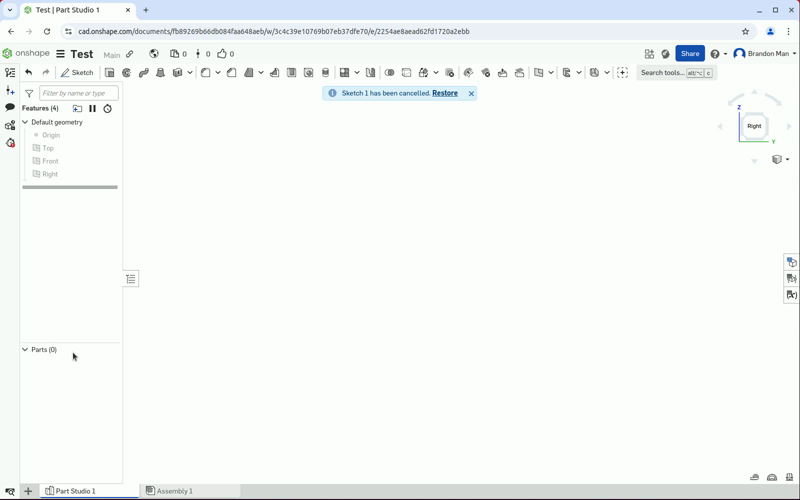
key_up(shift)
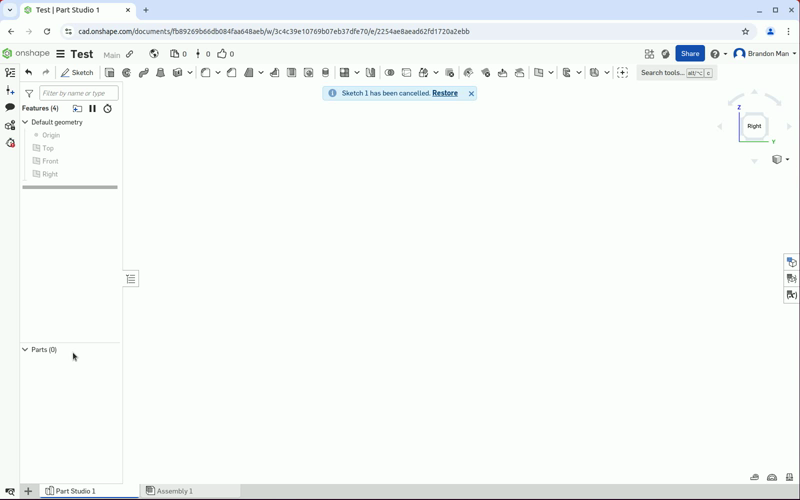
mouse_move(73, 352)
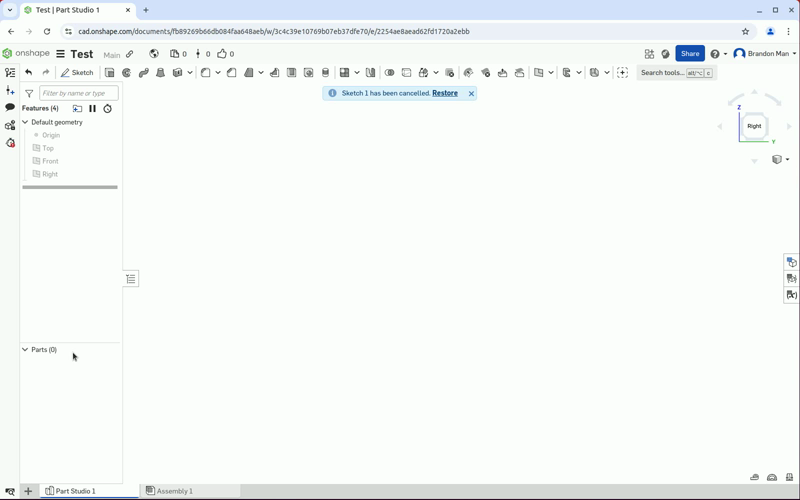
key(shift+y)
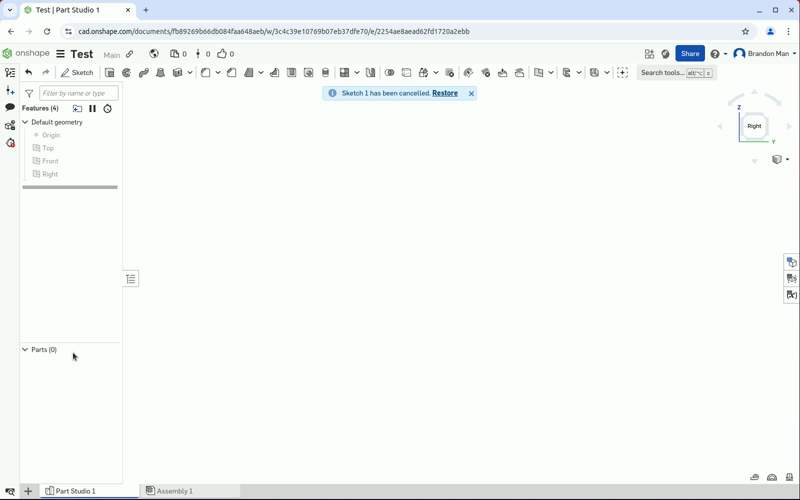
key(shift+s)
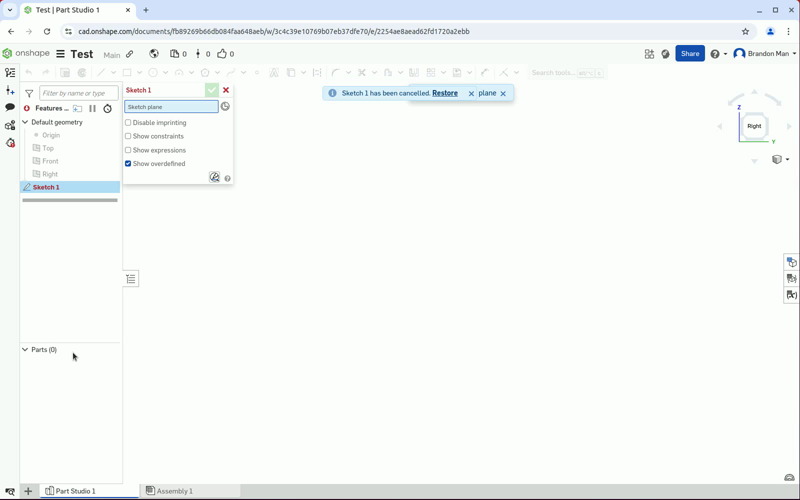
mouse_move(73, 176)
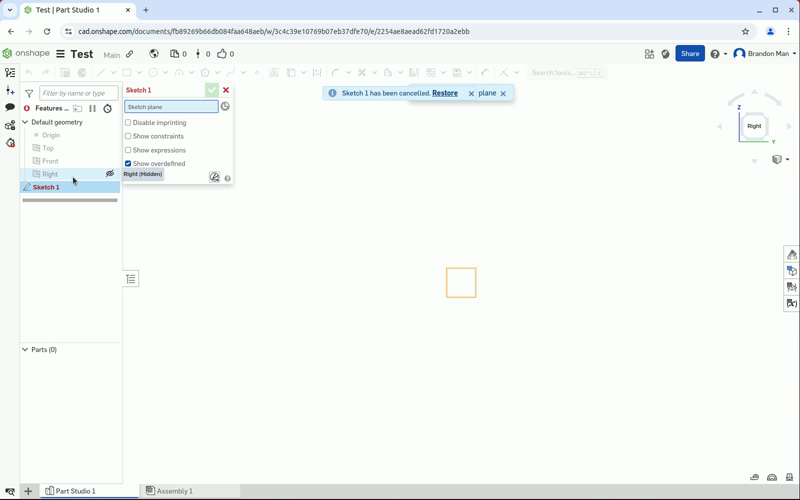
click(73, 176)
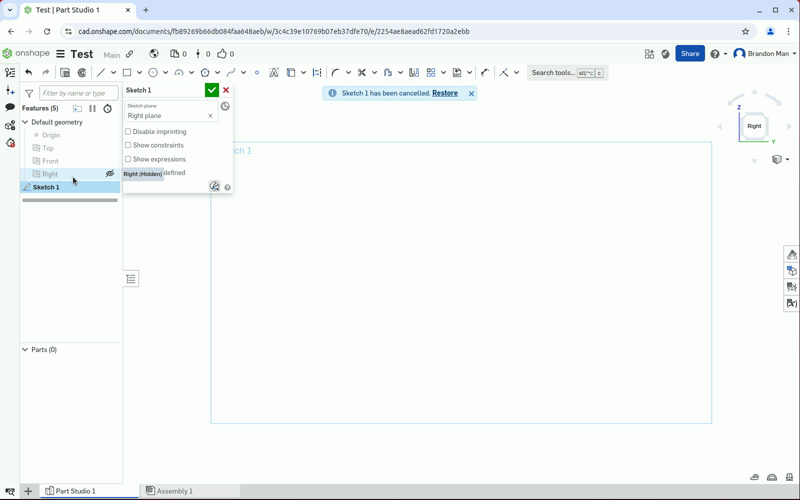
mouse_move(73, 352)
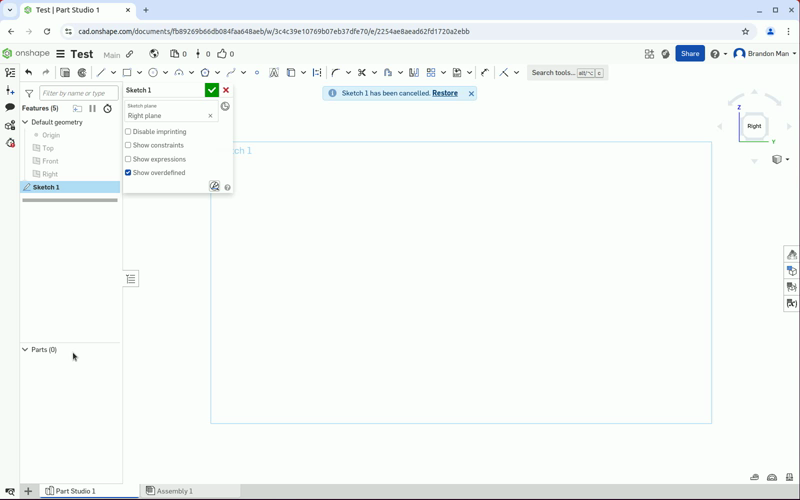
key(y)
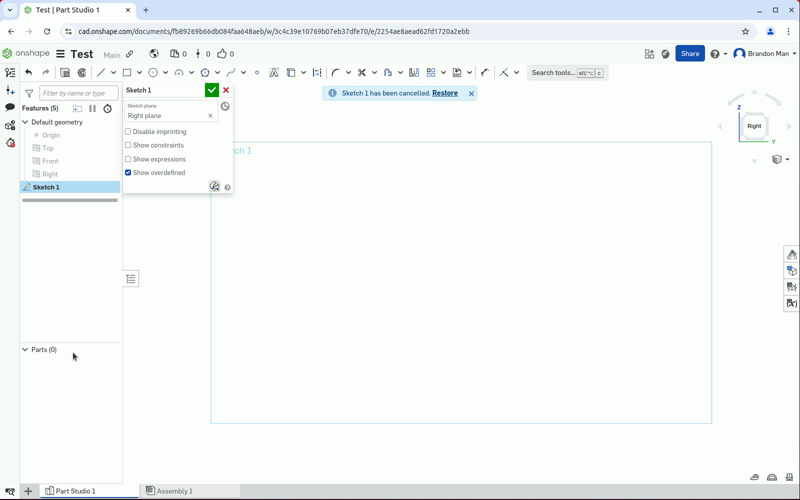
key(l)
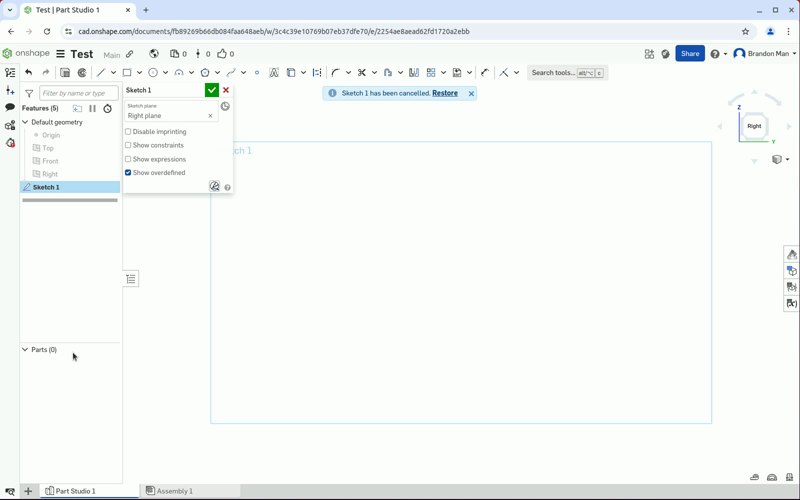
key_down(shift)
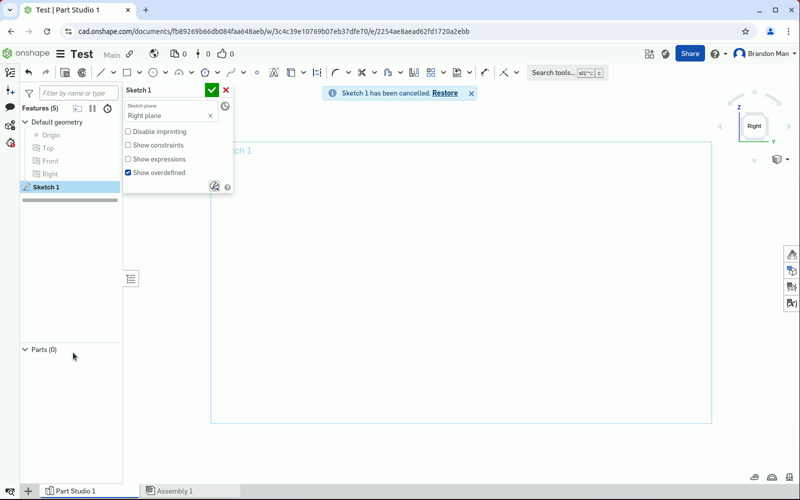
mouse_move(406, 326)
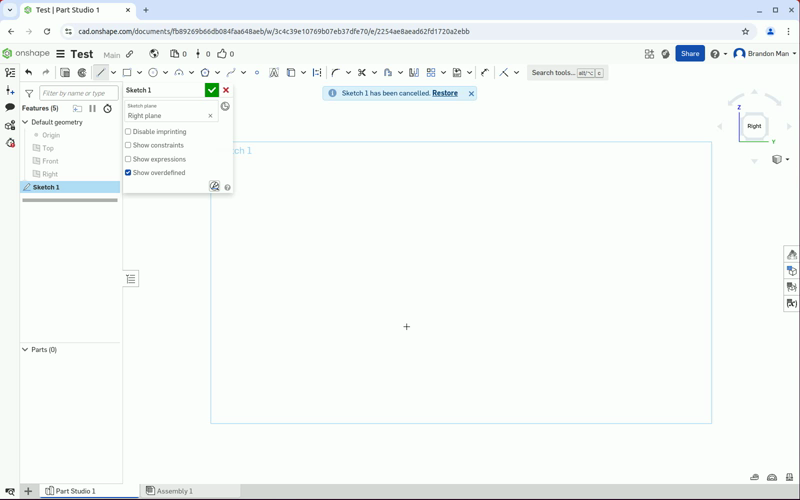
click(406, 326)
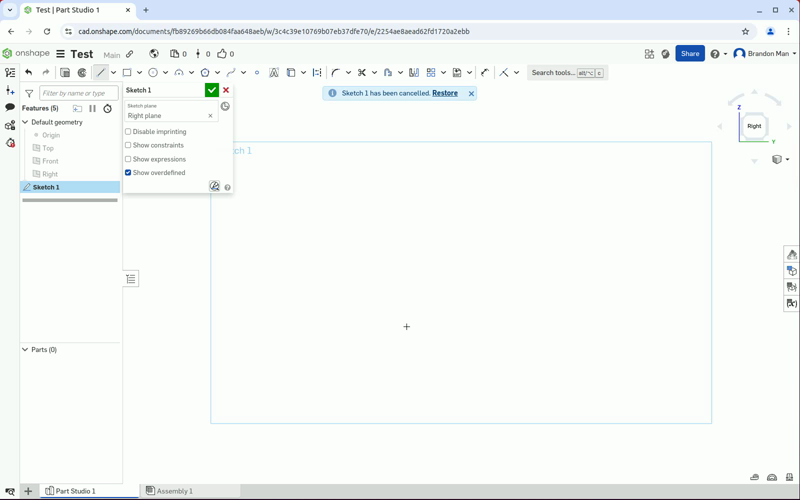
key_up(shift)
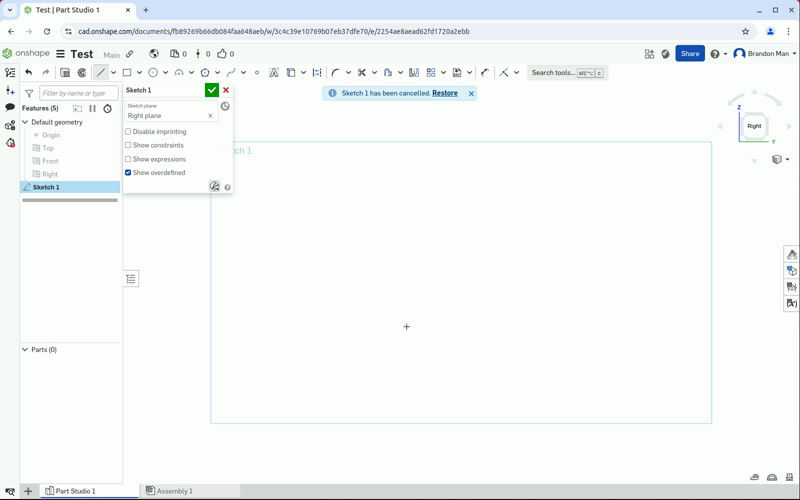
key_down(shift)
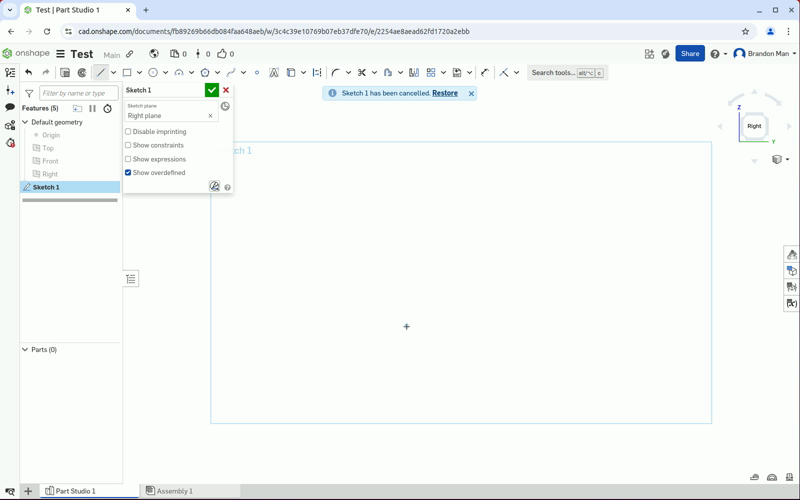
mouse_move(499, 326)
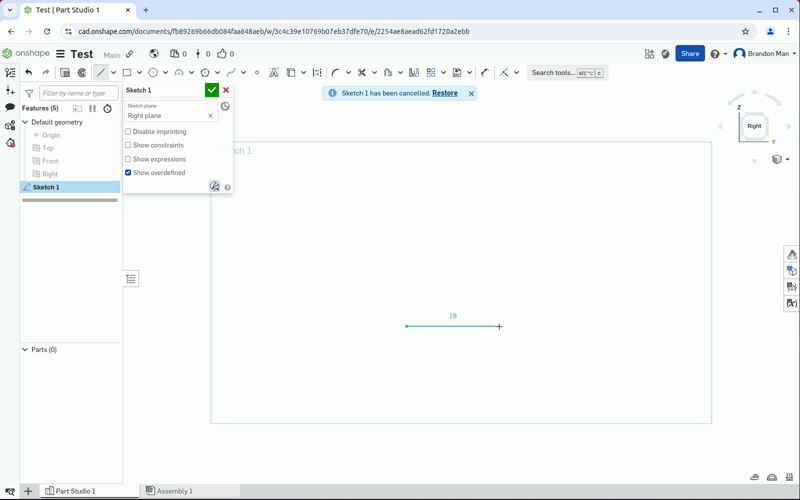
click(499, 326)
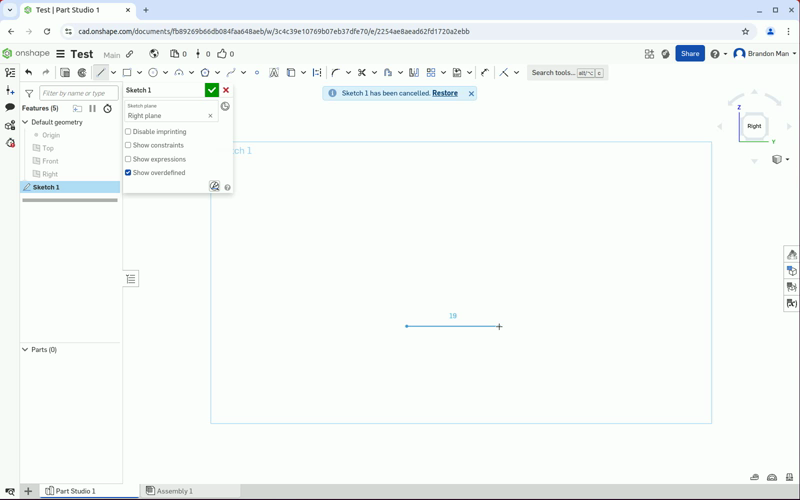
key_up(shift)
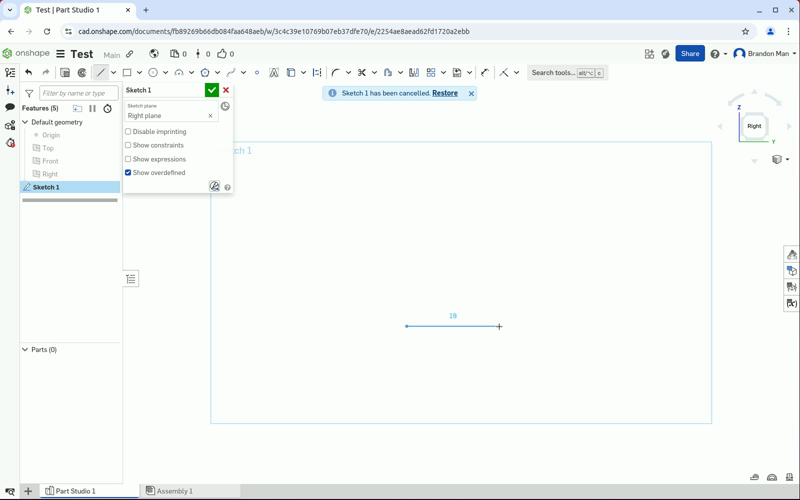
key_down(shift)
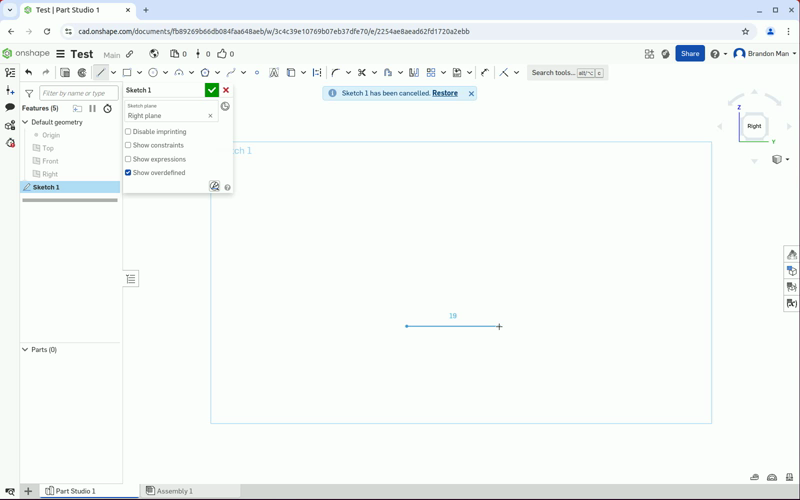
mouse_move(529, 326)
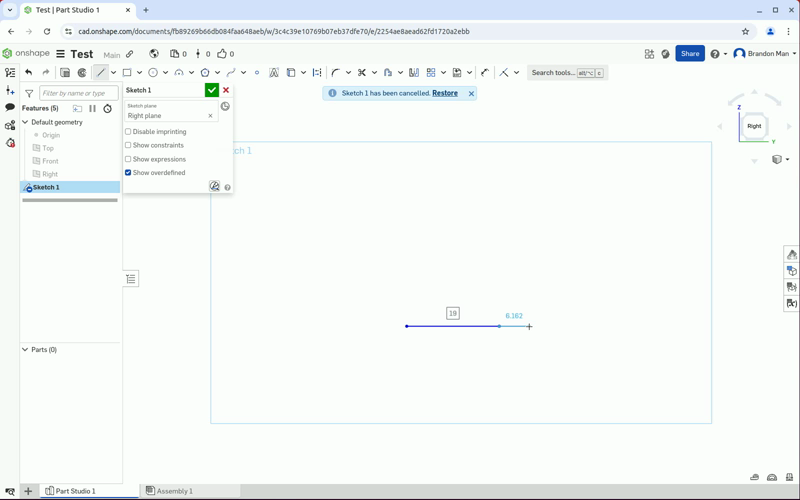
mouse_move(499, 283)
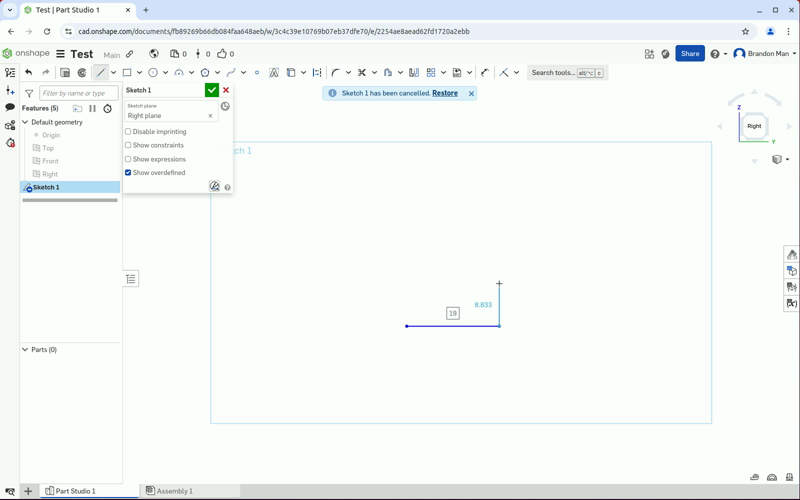
click(499, 283)
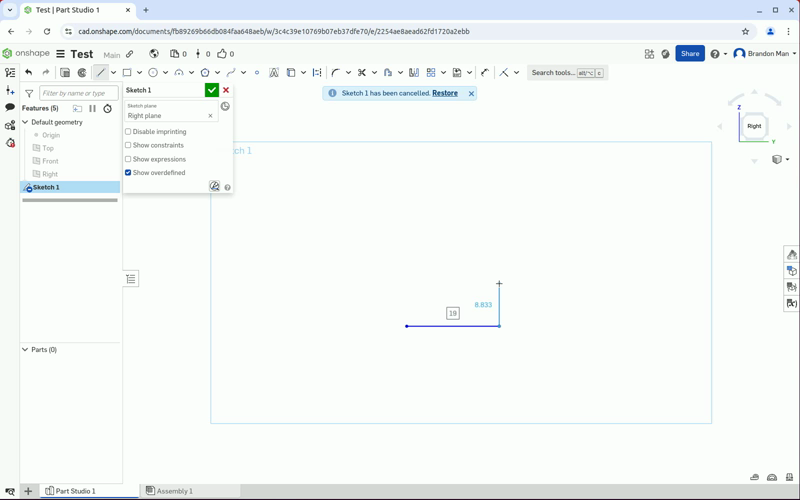
key_up(shift)
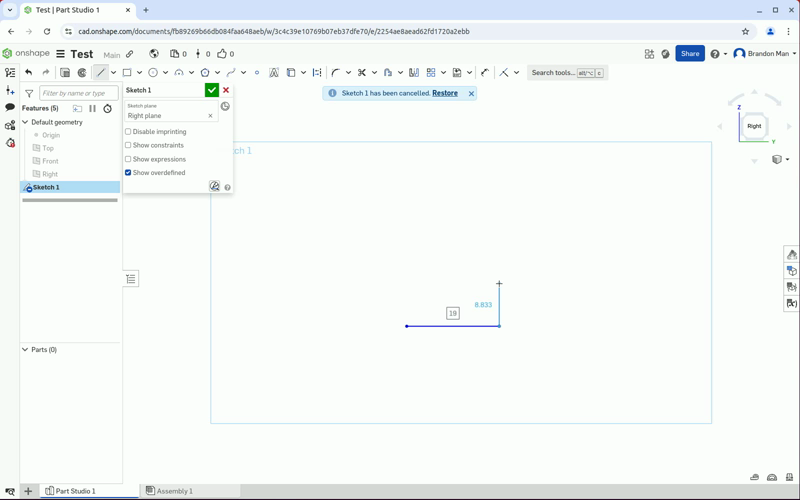
key_down(shift)
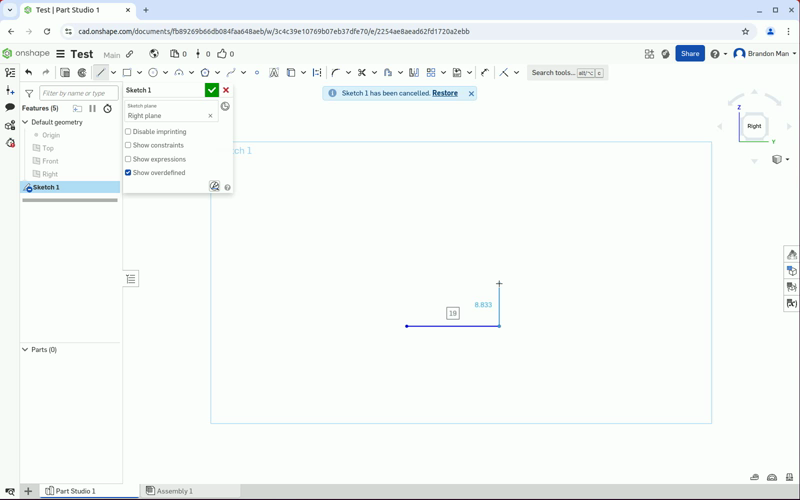
mouse_move(529, 283)
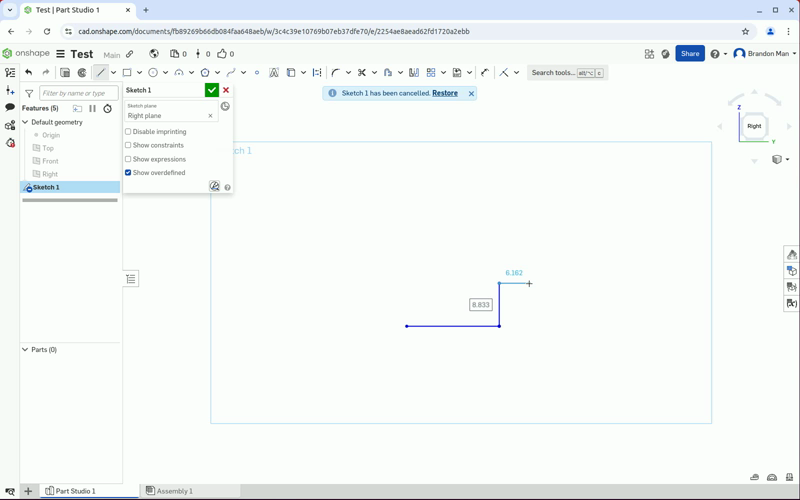
mouse_move(499, 224)
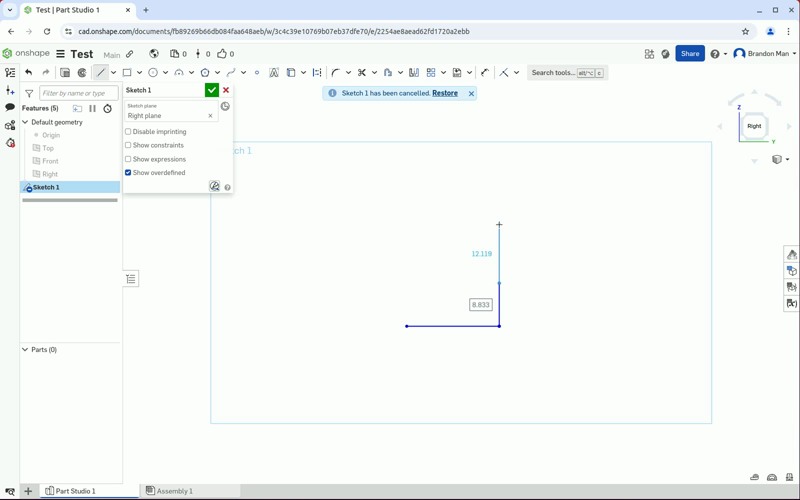
click(499, 224)
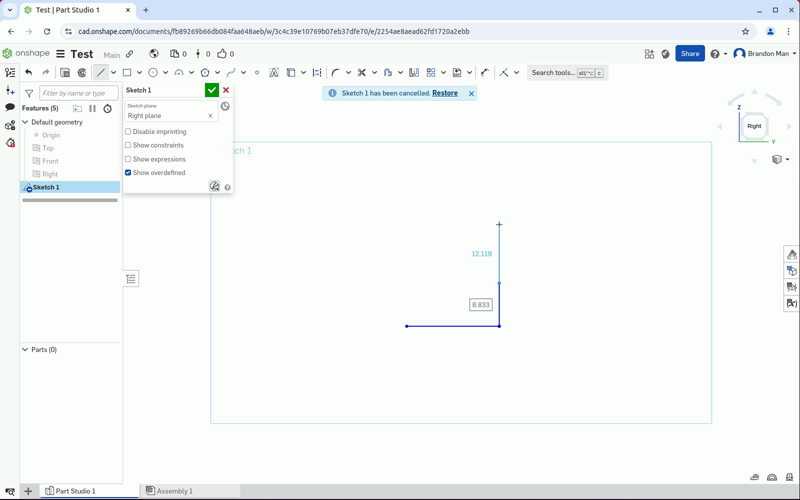
key_up(shift)
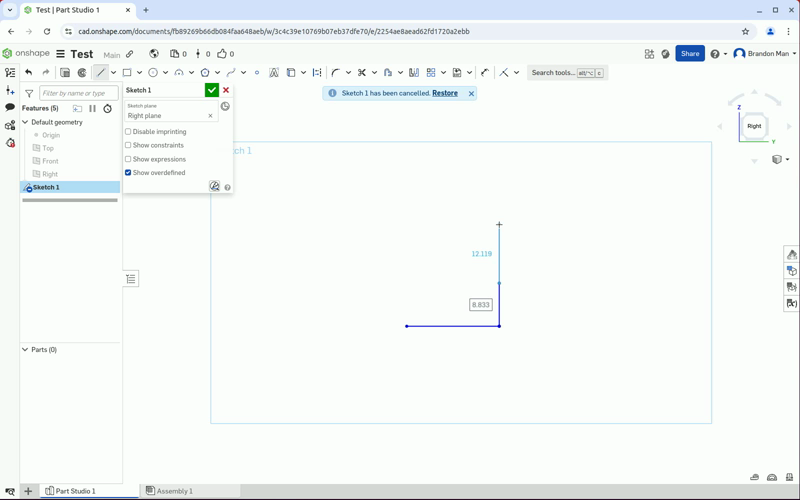
key_down(shift)
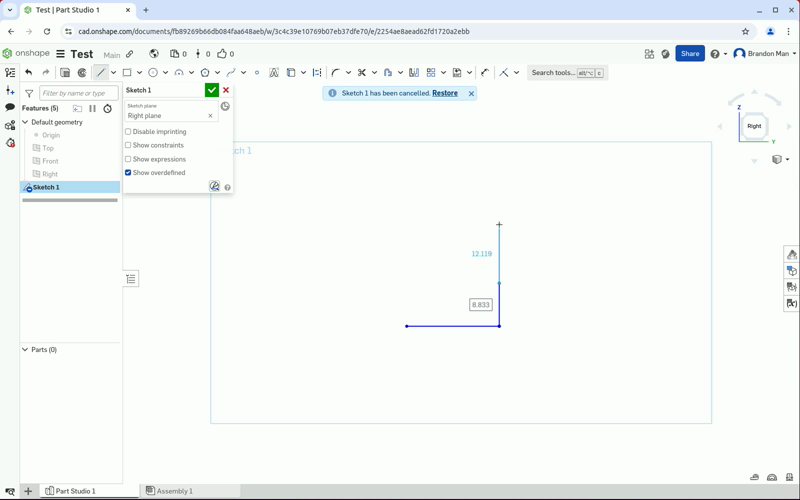
mouse_move(406, 224)
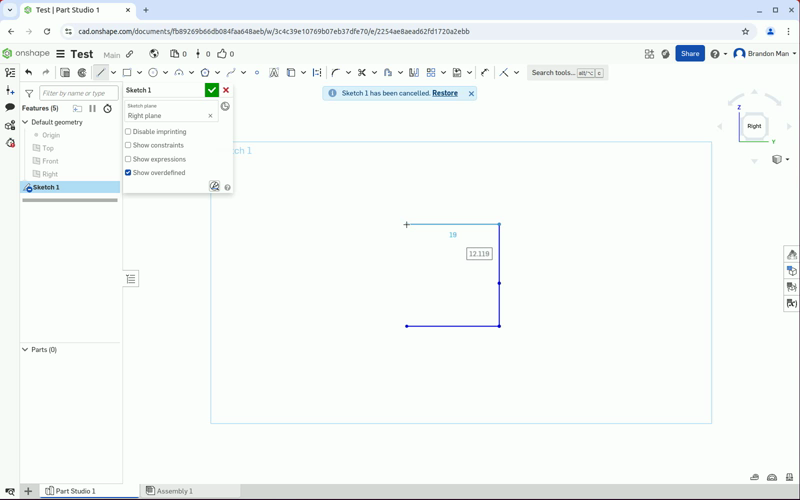
click(406, 224)
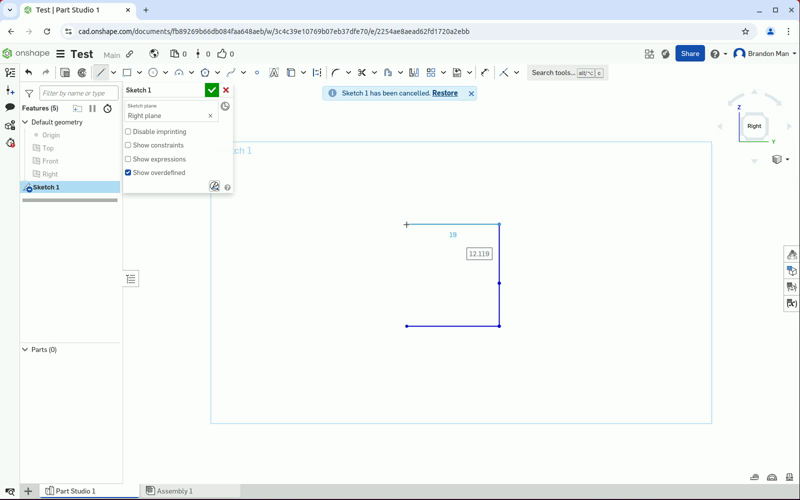
key_up(shift)
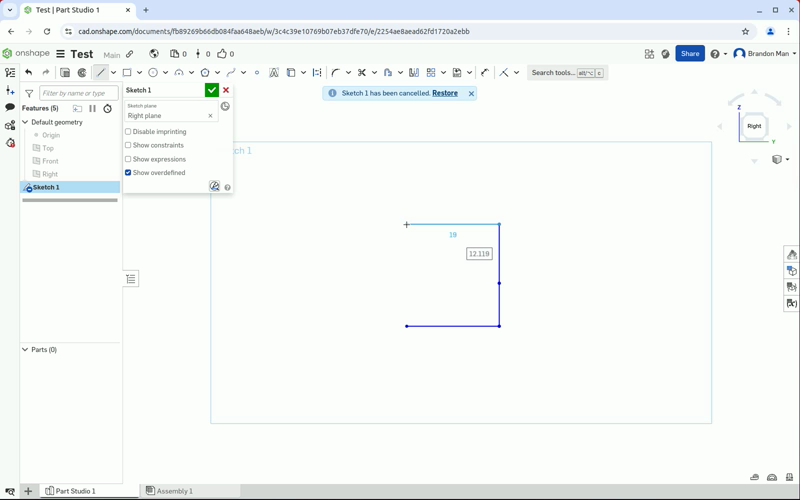
key_down(shift)
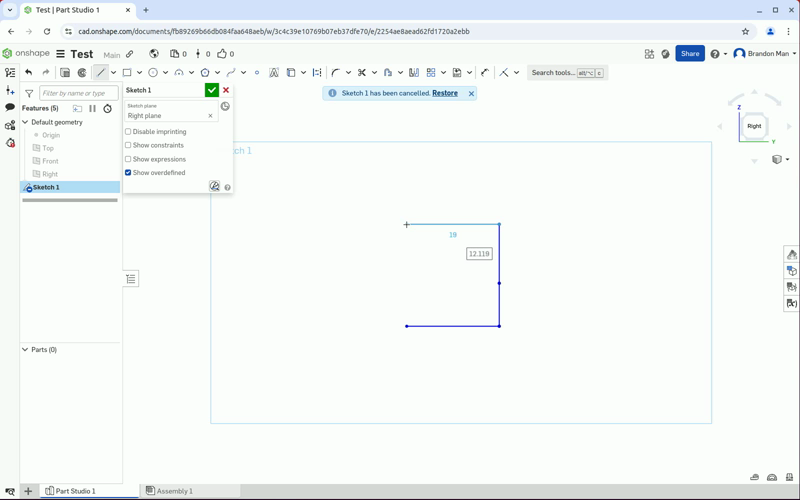
mouse_move(406, 326)
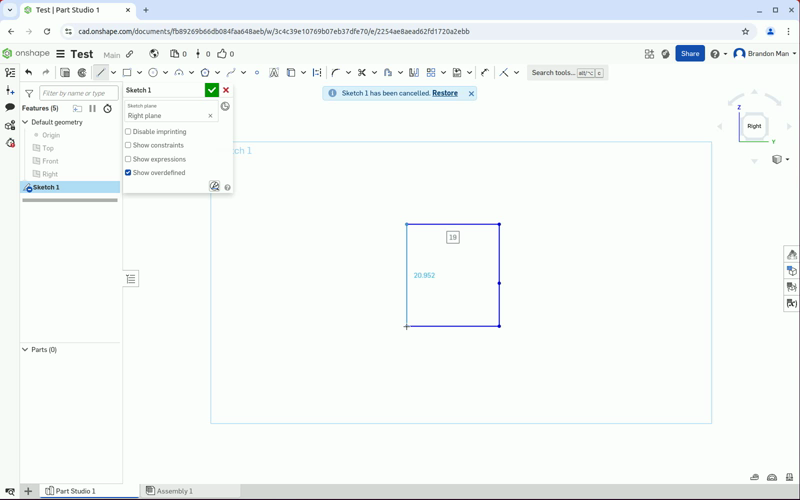
key_up(shift)
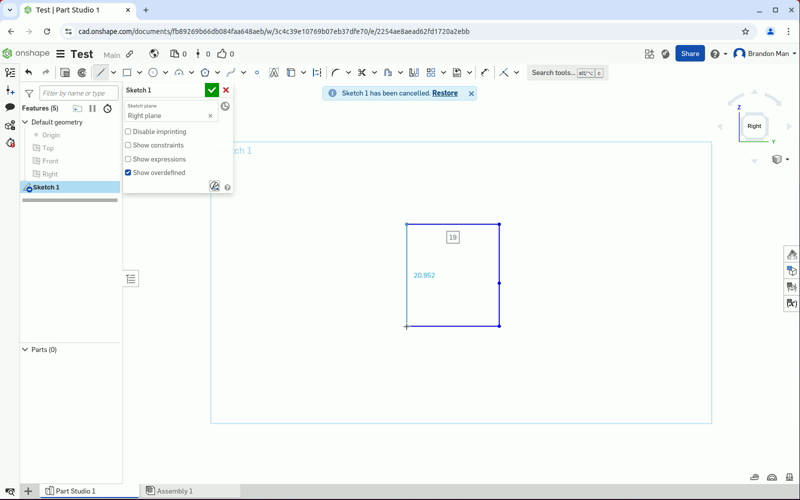
click(406, 326)
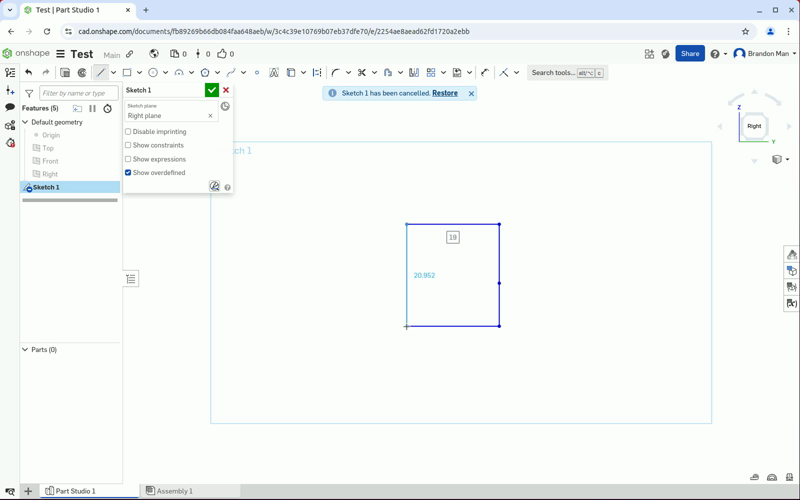
key(esc)
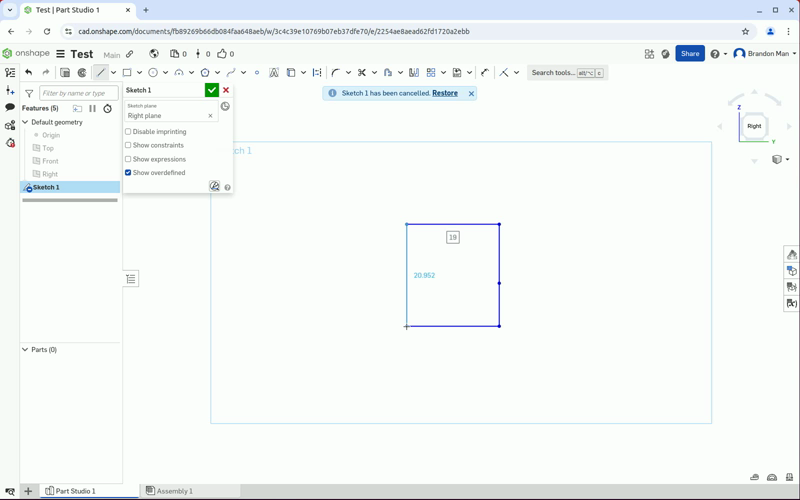
mouse_move(480, 232)
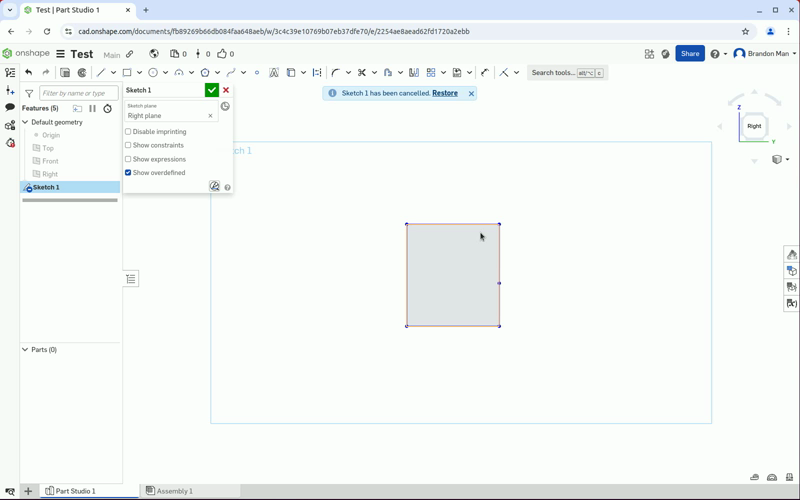
click(480, 232)
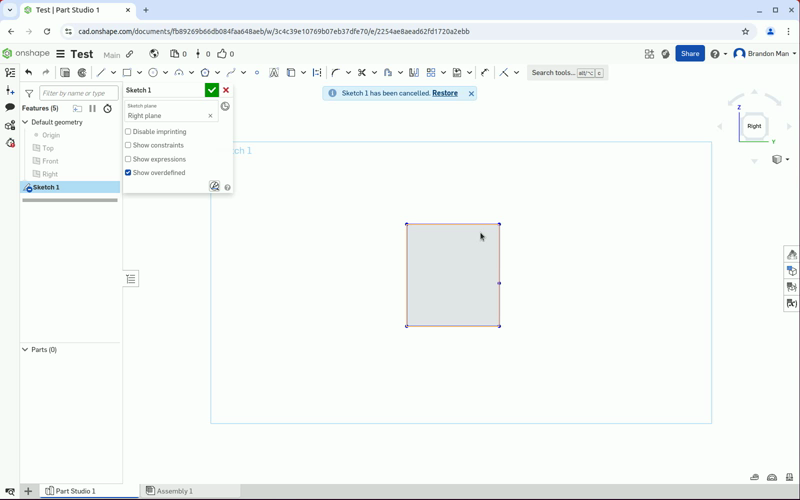
mouse_move(73, 352)
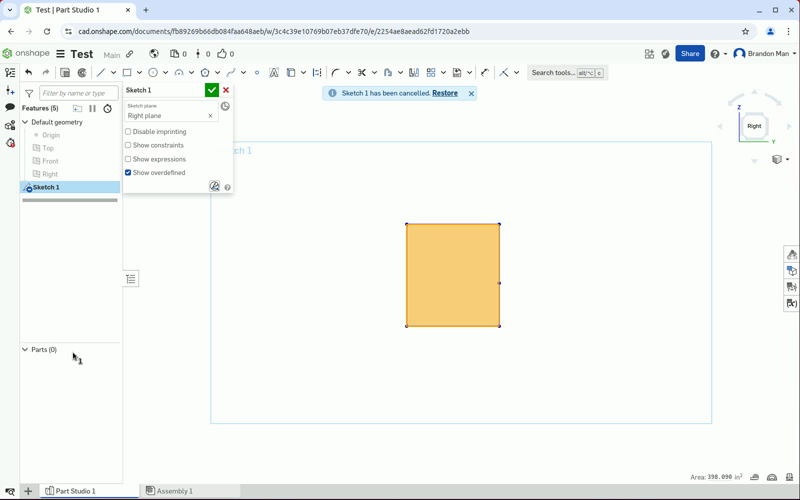
key(shift+y)
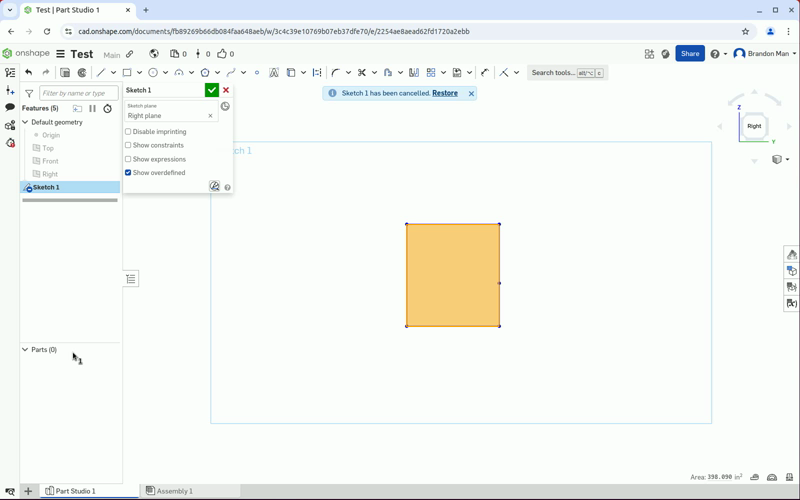
key(shift+e)
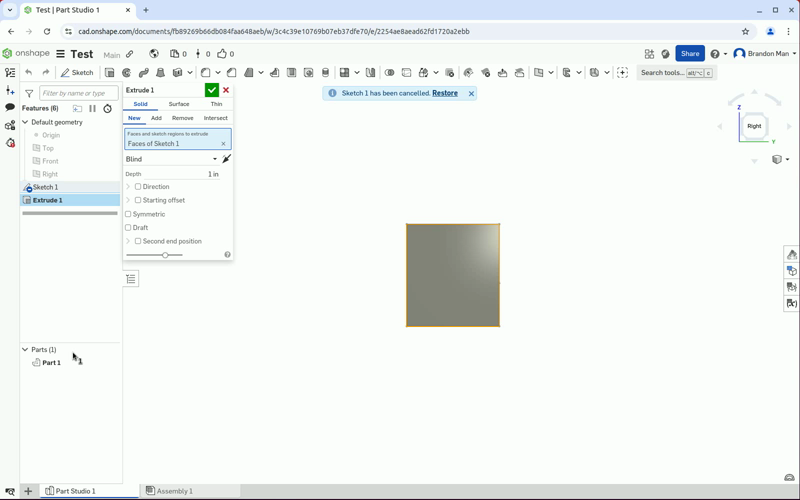
mouse_move(143, 106)
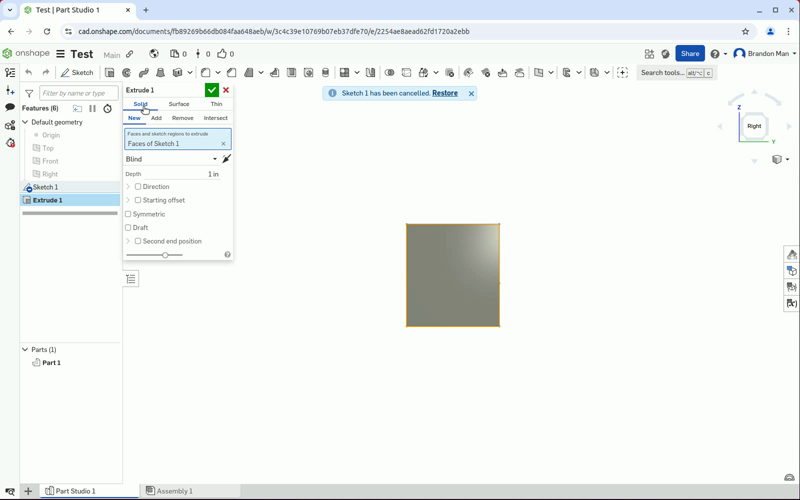
click(143, 106)
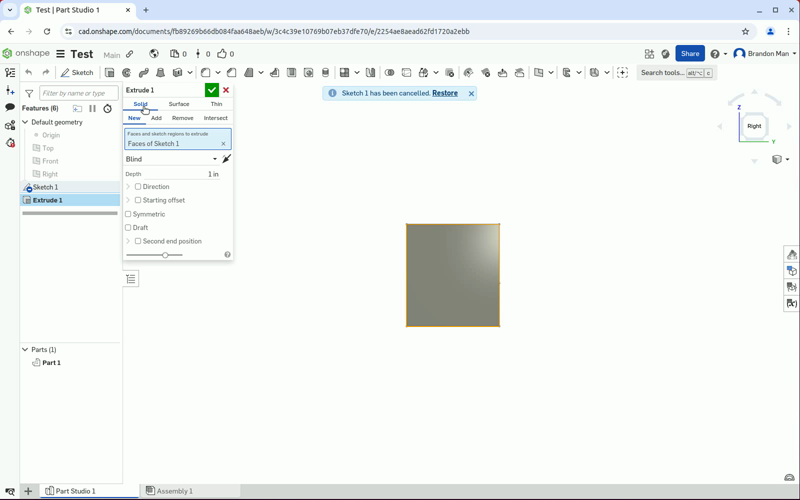
mouse_move(137, 120)
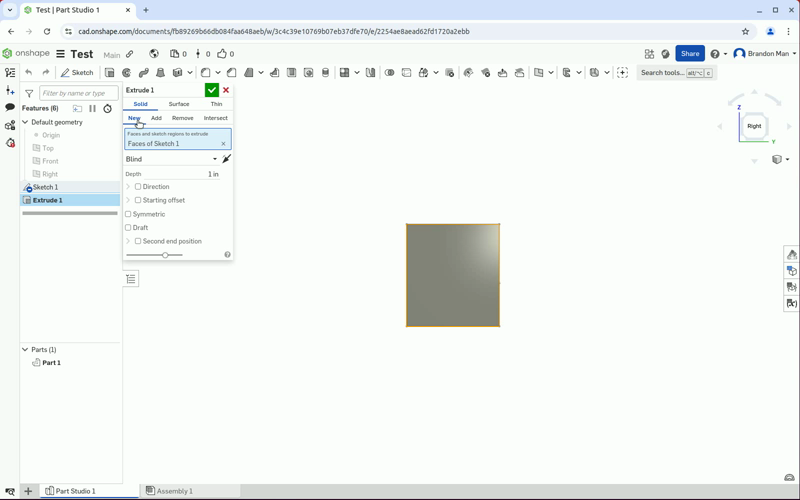
click(137, 120)
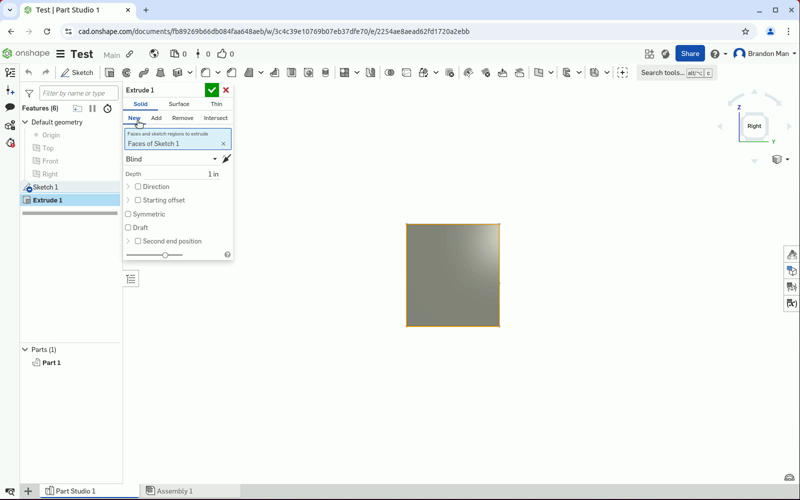
key(tab, 4)
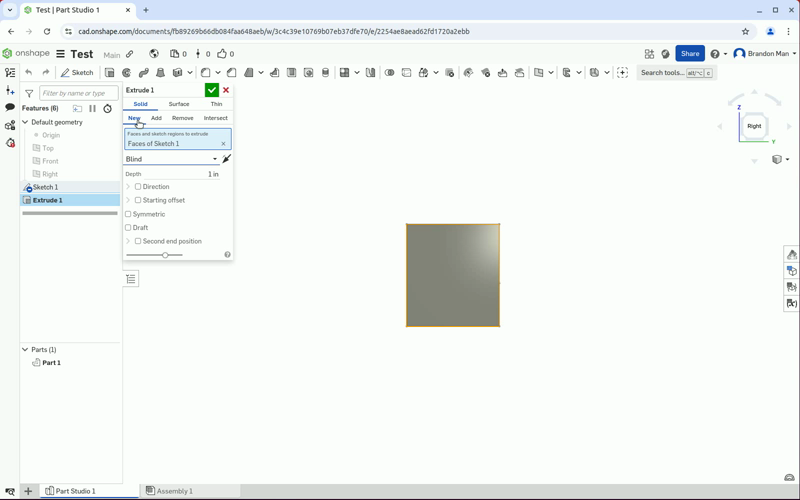
text(5.777)
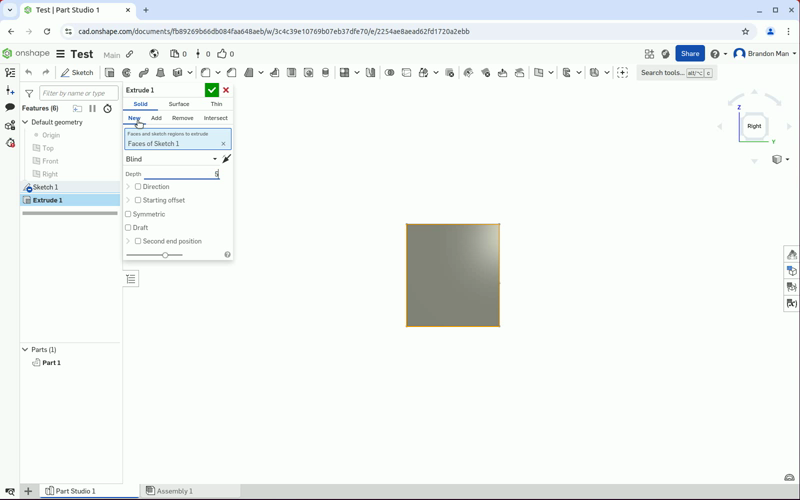
key(enter)
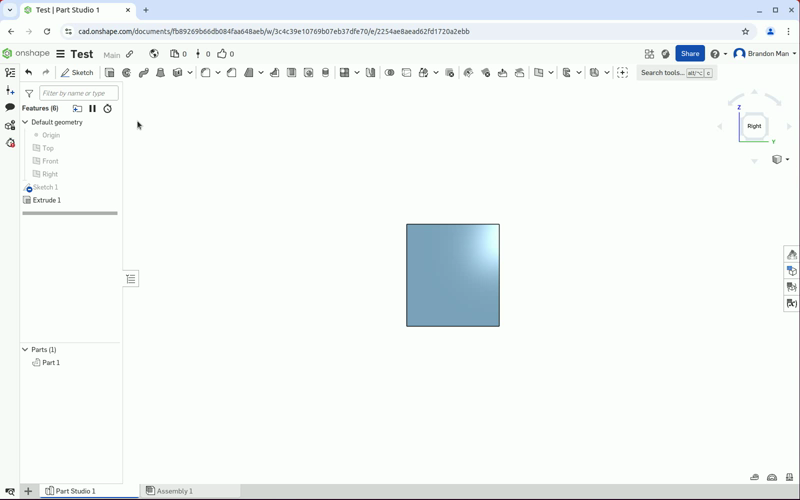
key(shift+h)
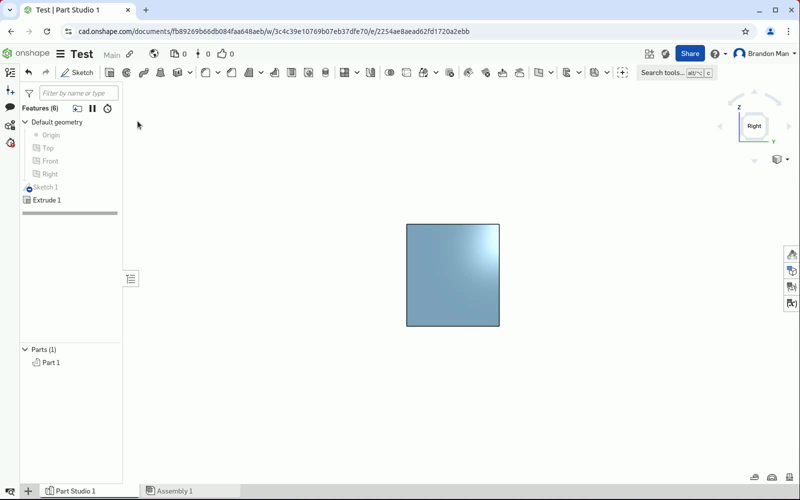
key(shift+h)
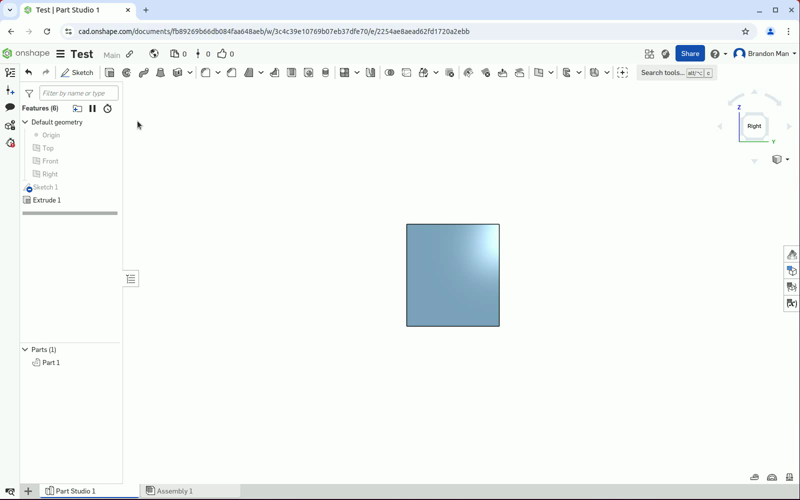
mouse_move(73, 189)
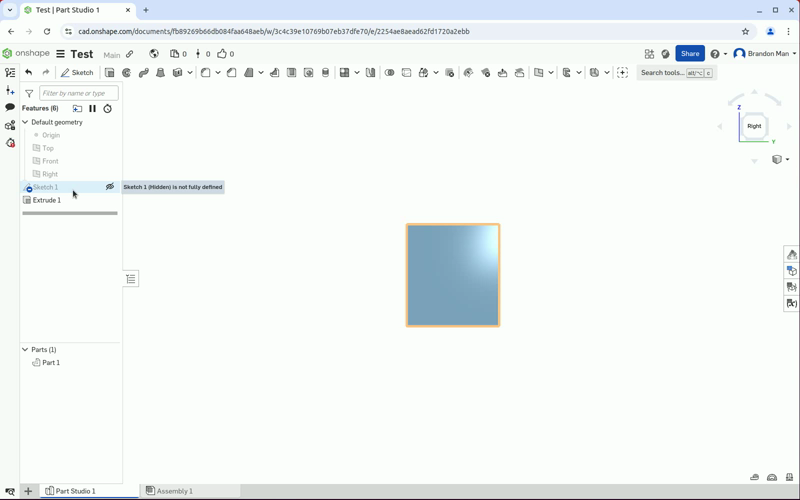
click(73, 189)
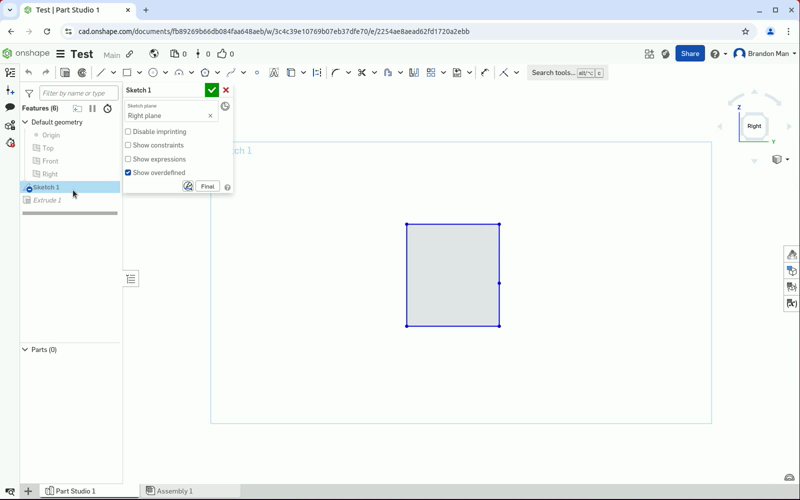
mouse_move(229, 92)
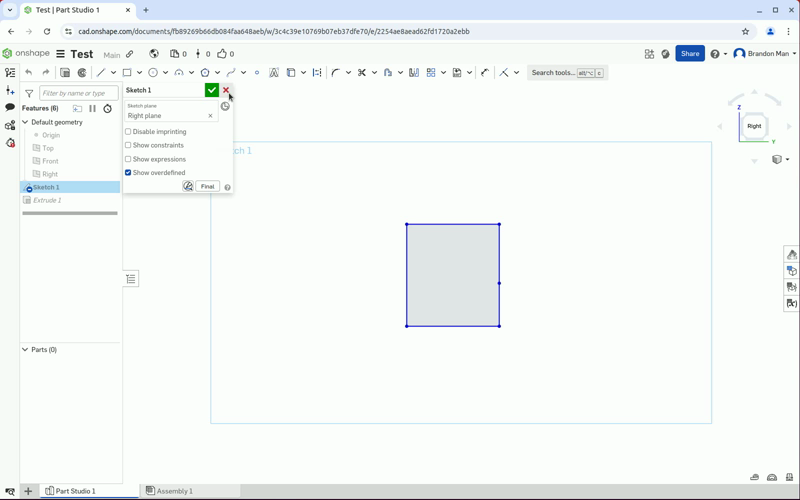
click(229, 92)
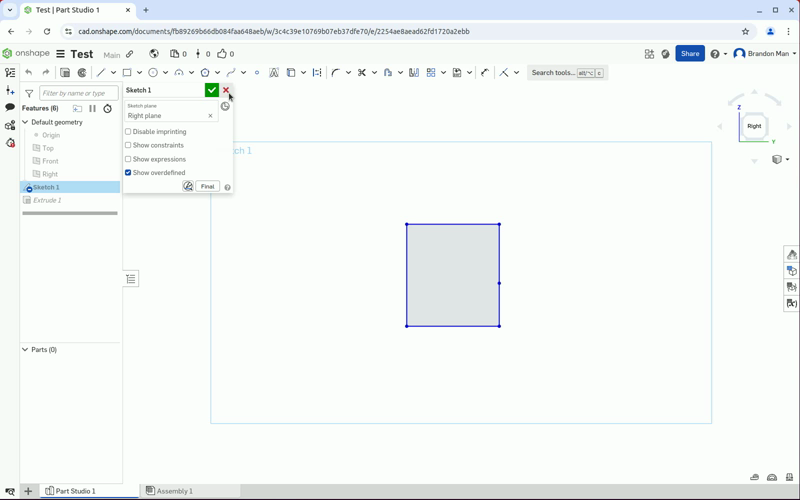
key(shift+s)
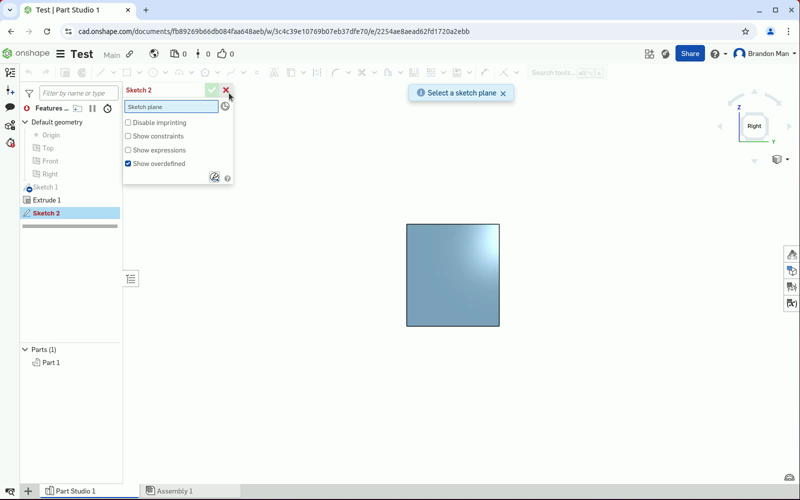
mouse_move(73, 176)
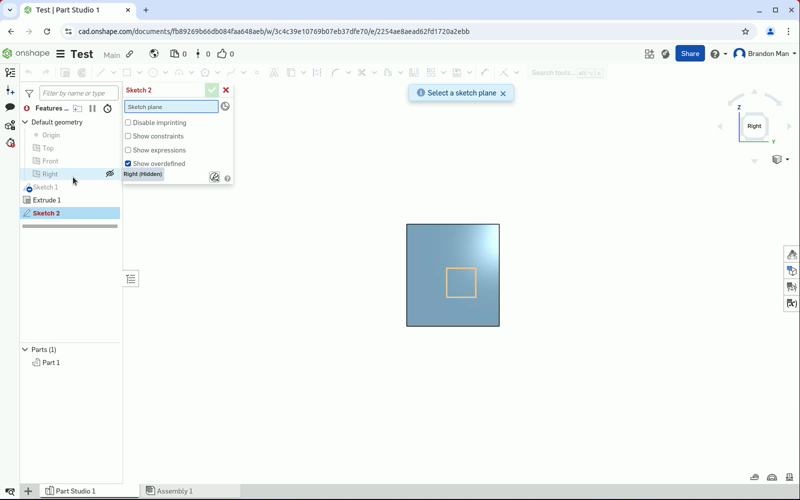
click(73, 176)
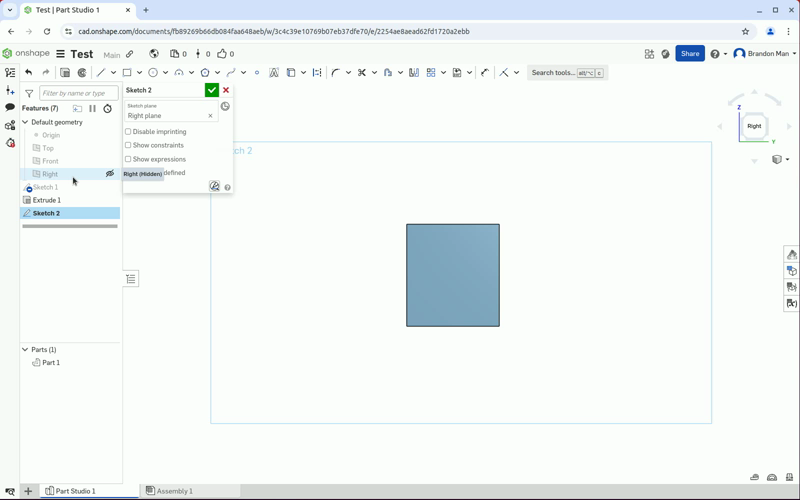
mouse_move(73, 352)
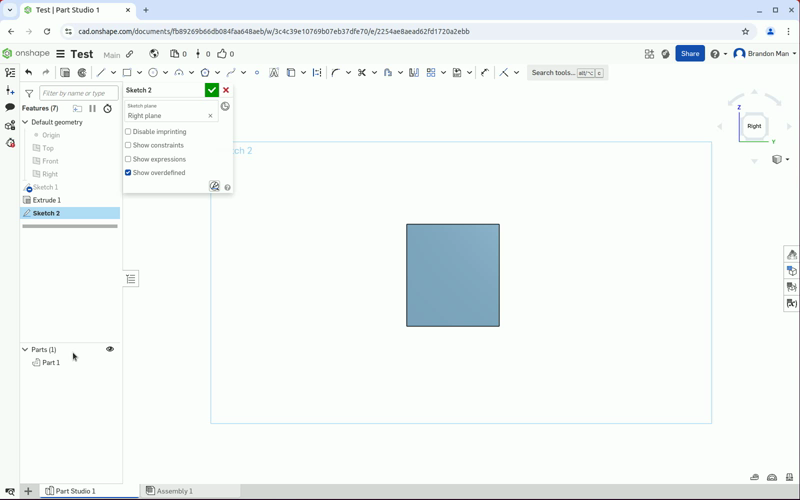
key(y)
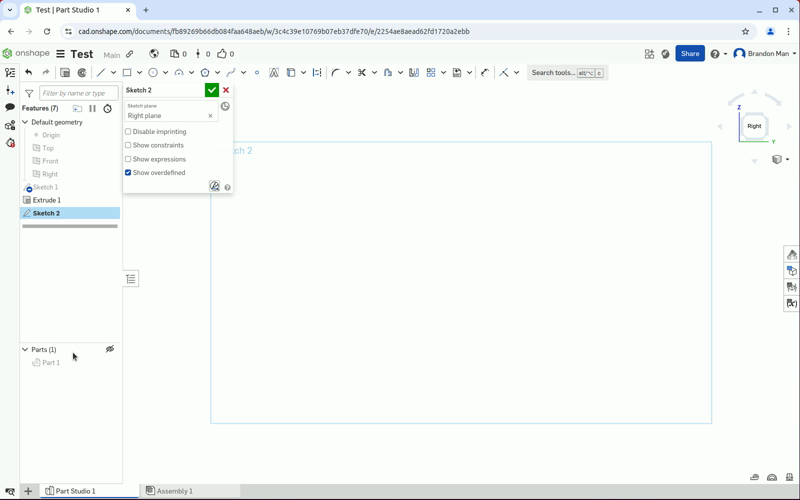
key(l)
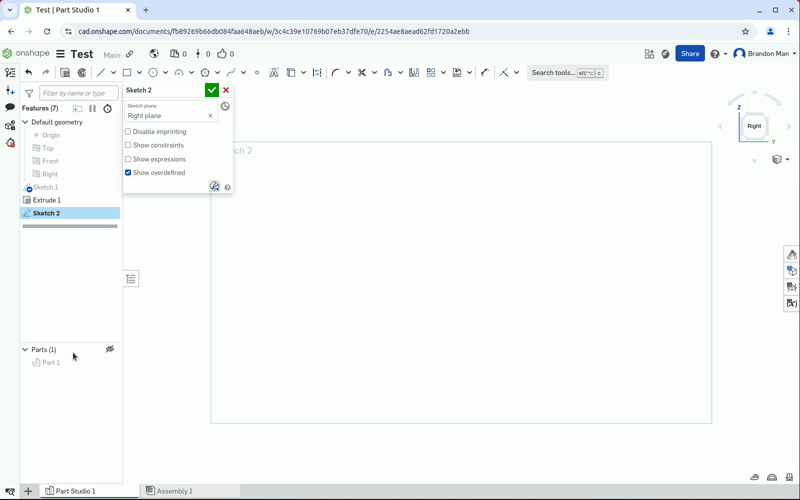
key_down(shift)
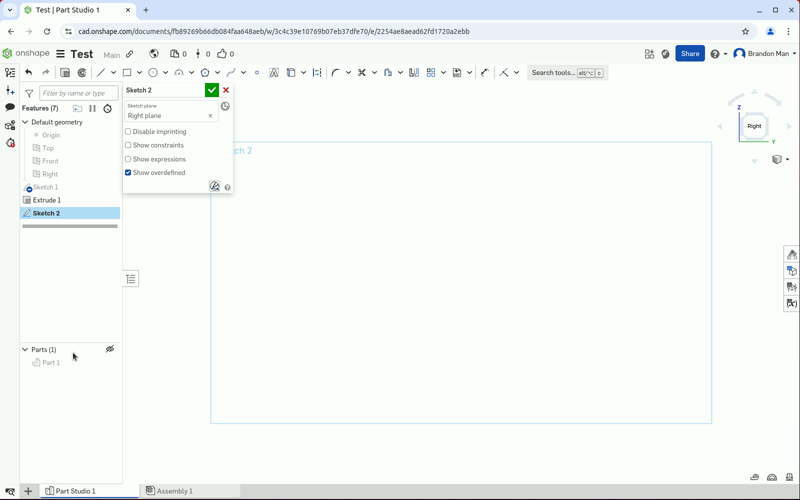
mouse_move(499, 335)
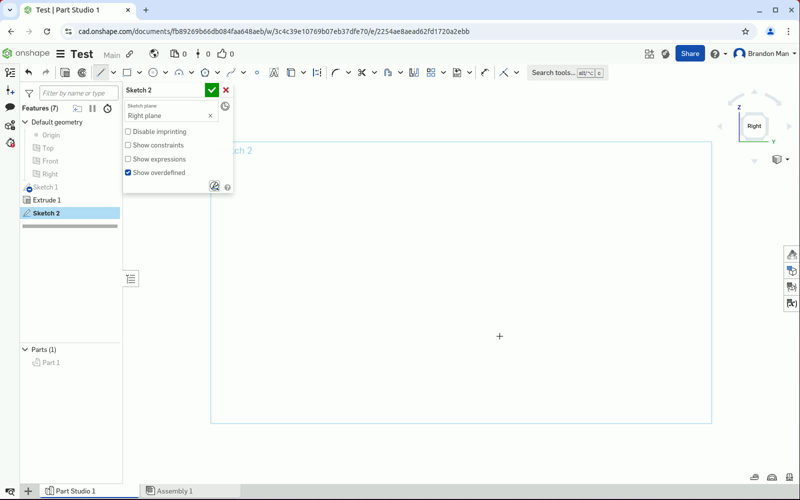
click(499, 335)
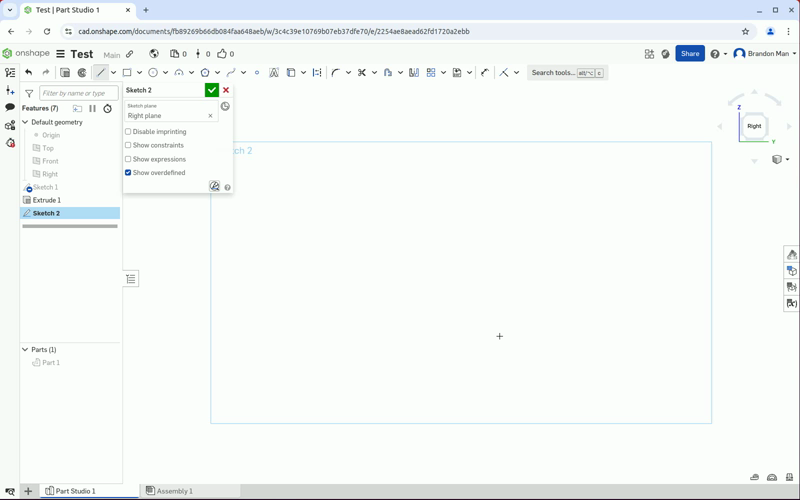
key_up(shift)
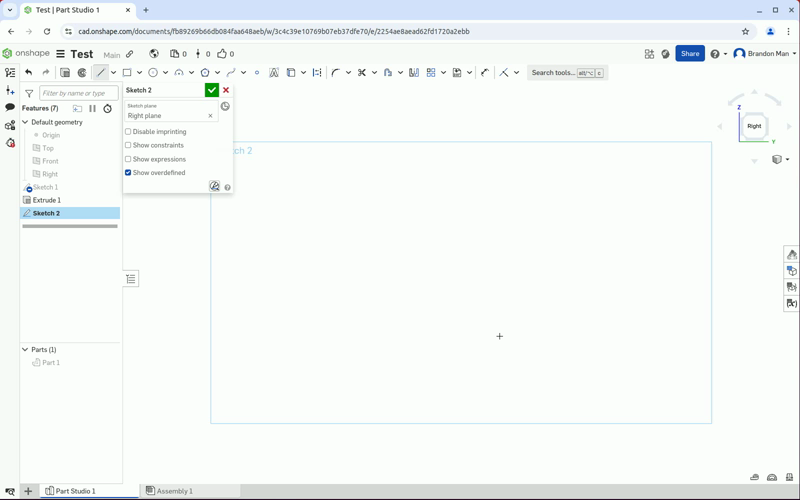
key_down(shift)
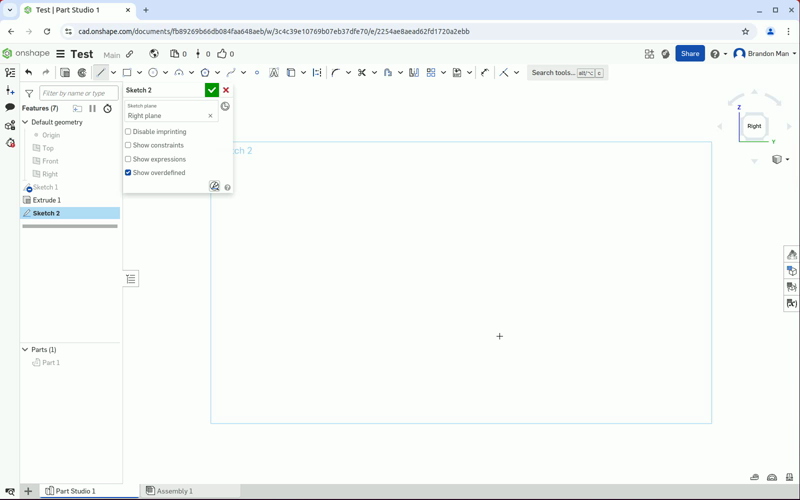
mouse_move(573, 335)
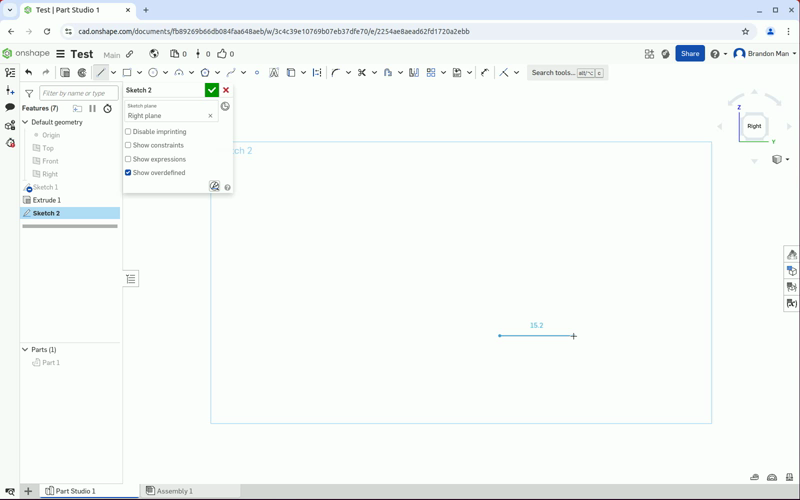
click(573, 335)
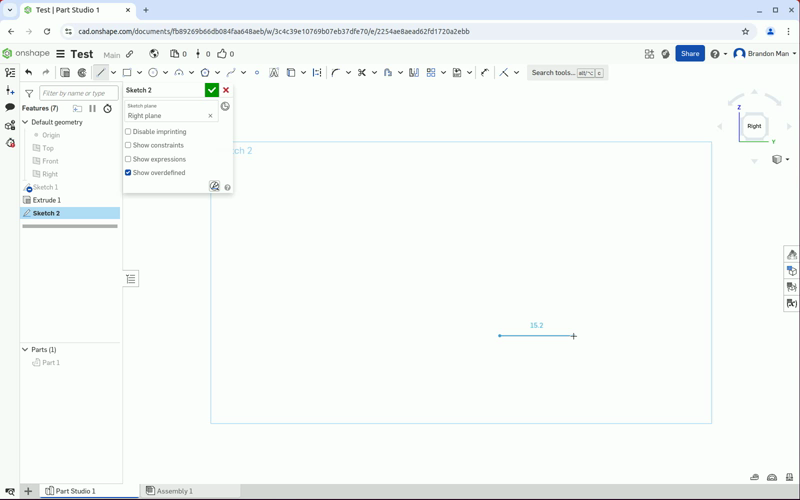
key_up(shift)
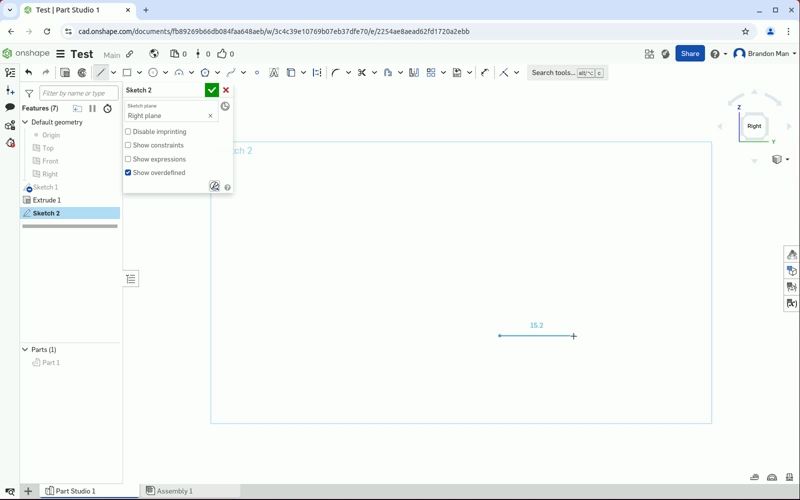
key_down(shift)
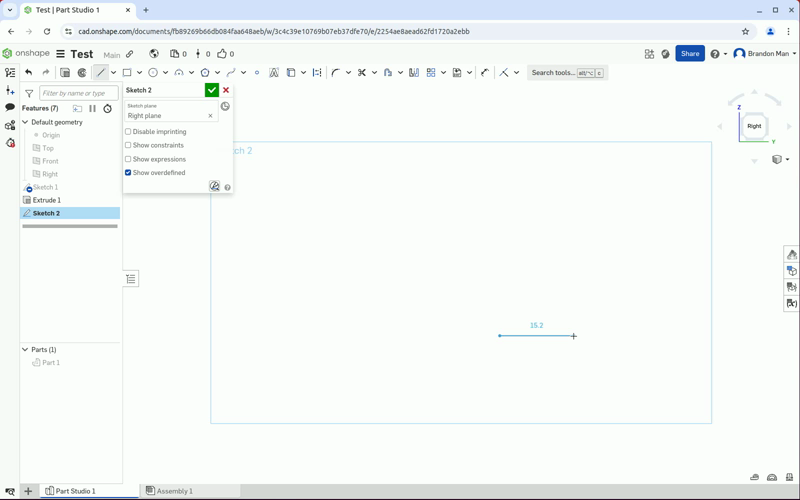
mouse_move(589, 335)
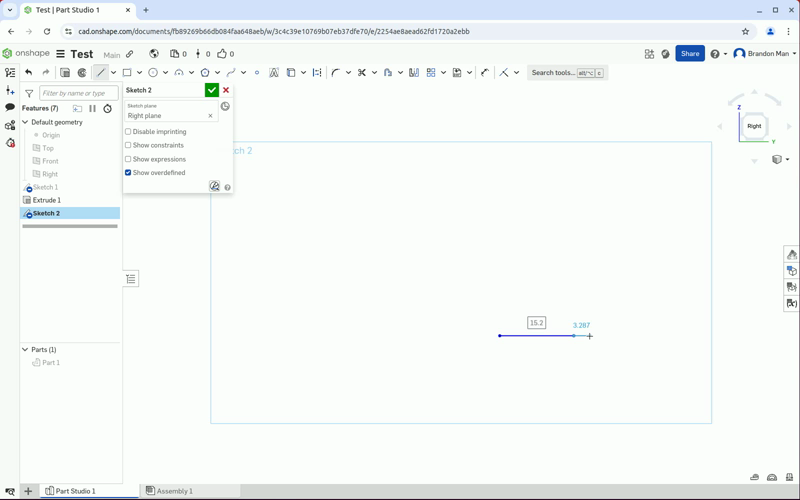
mouse_move(573, 282)
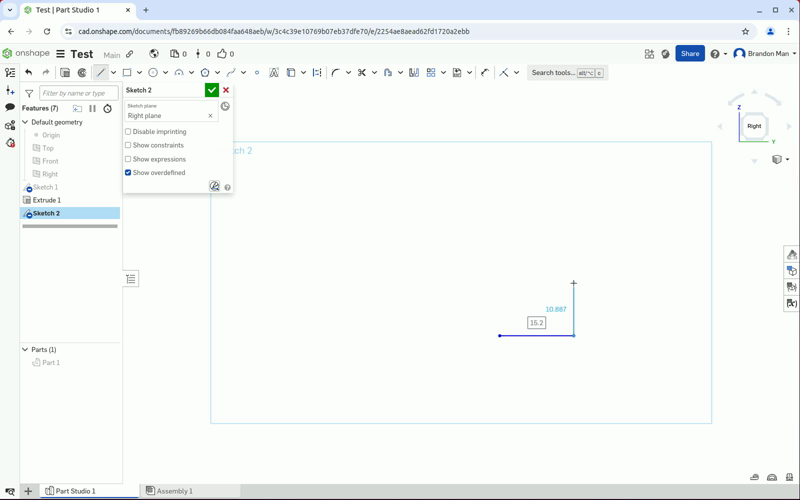
click(573, 282)
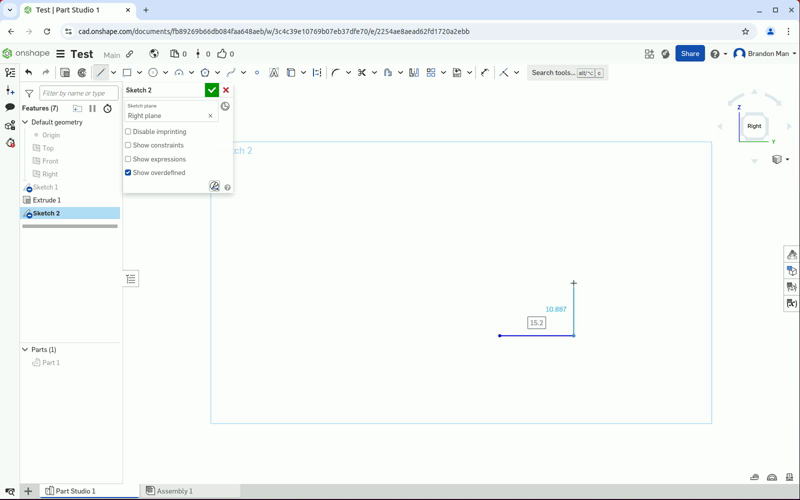
key_up(shift)
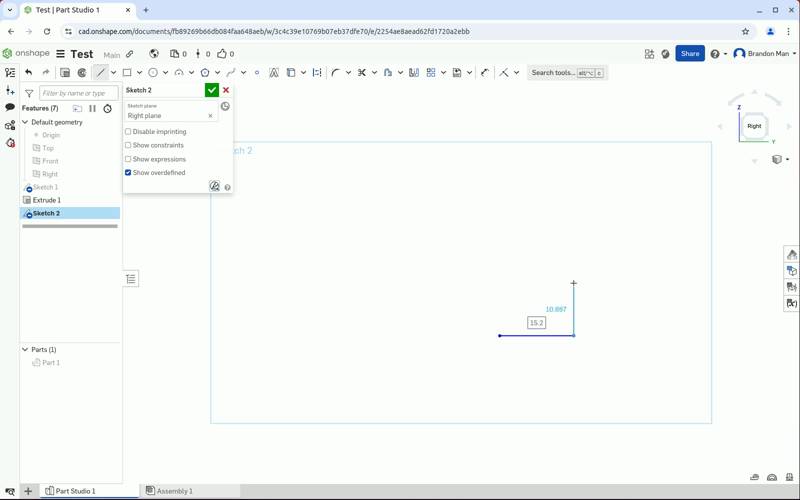
key_down(shift)
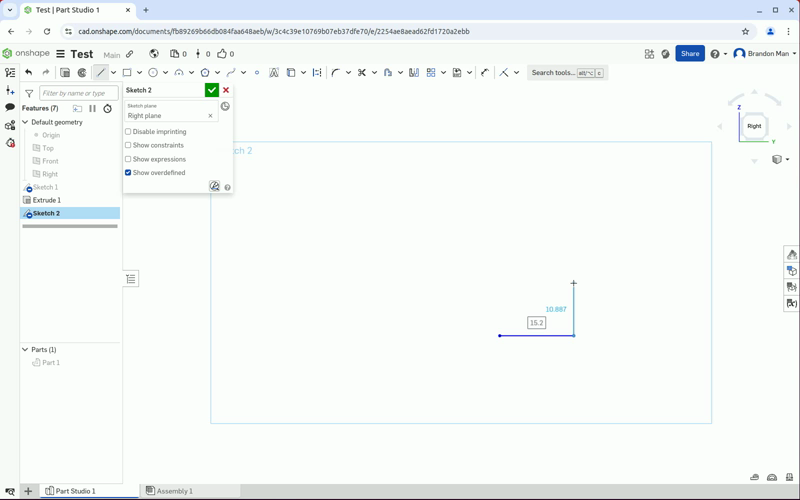
mouse_move(499, 282)
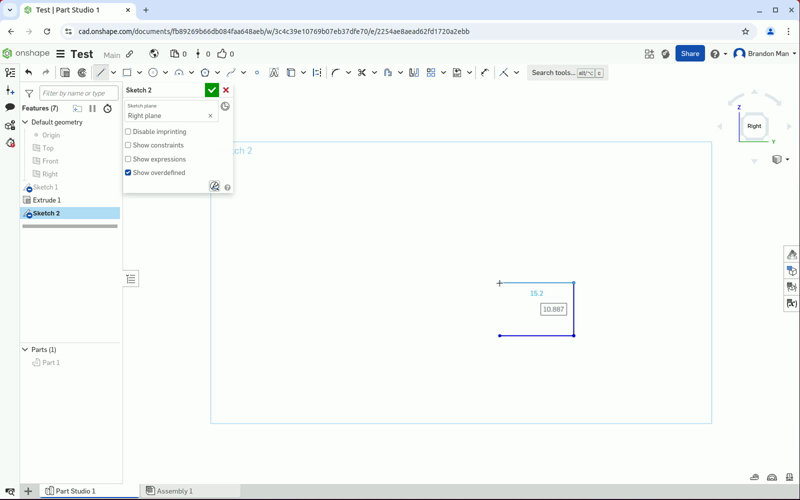
click(499, 282)
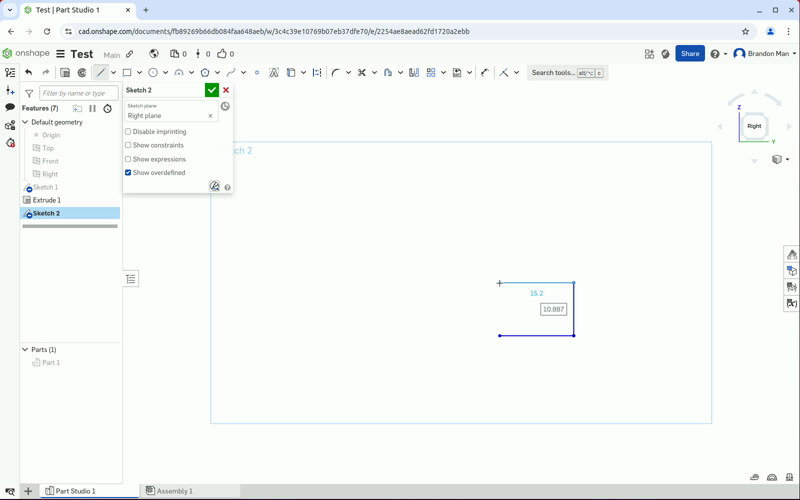
key_up(shift)
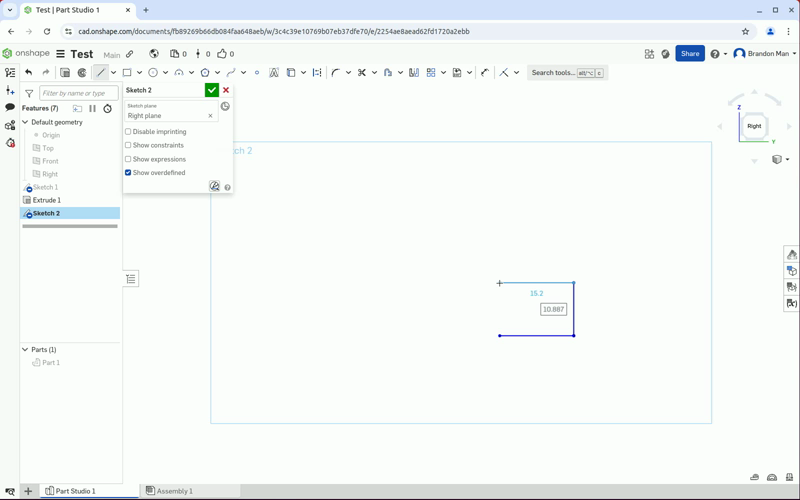
key_down(shift)
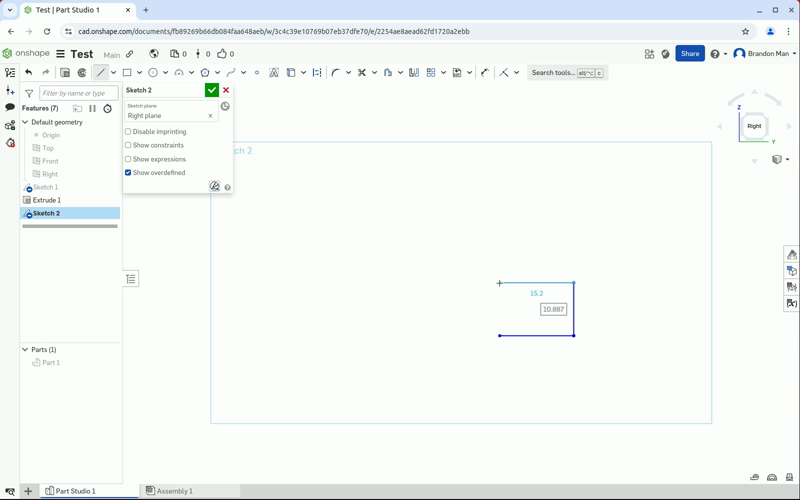
mouse_move(529, 282)
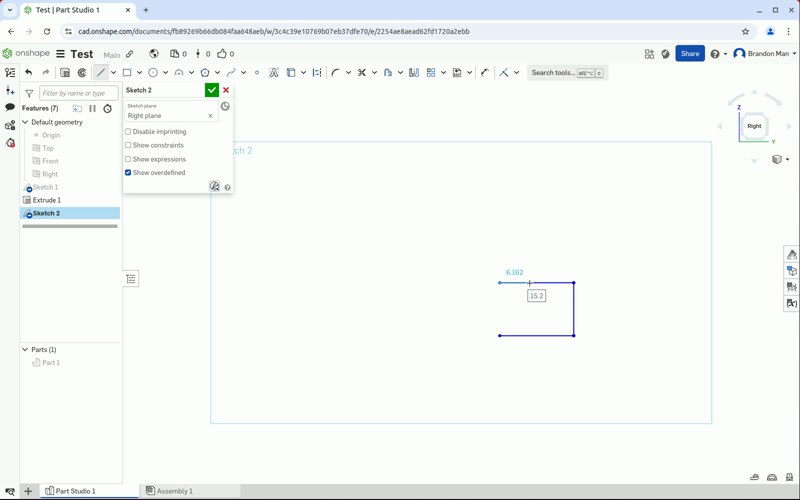
mouse_move(499, 327)
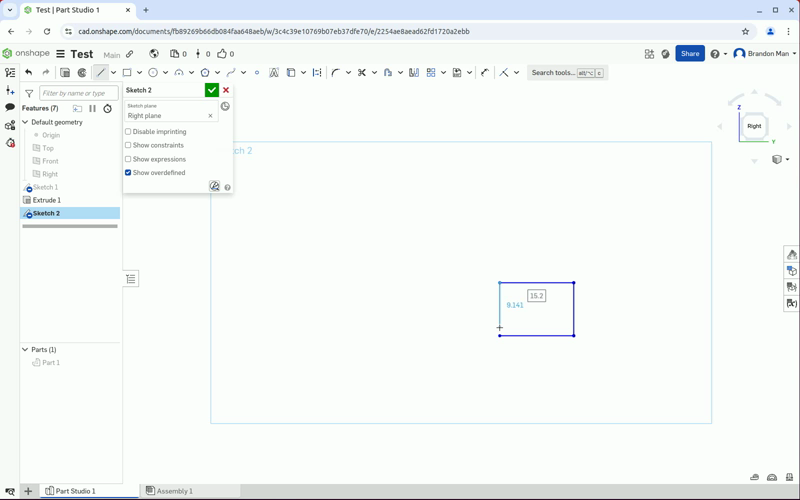
click(499, 327)
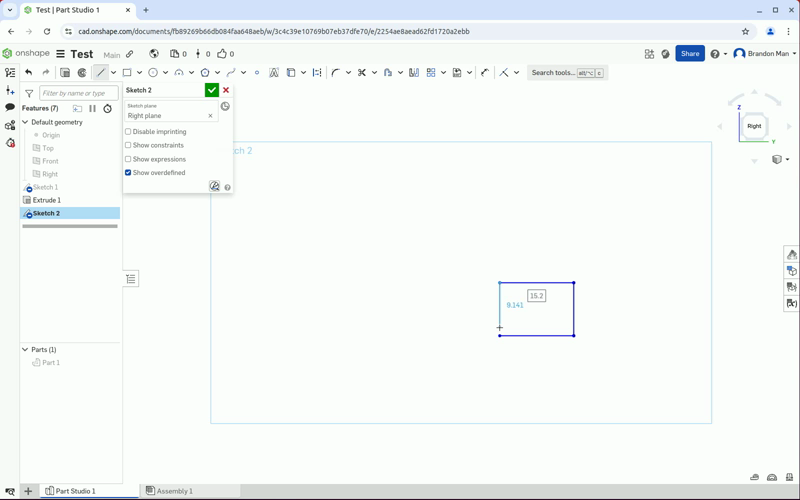
key_up(shift)
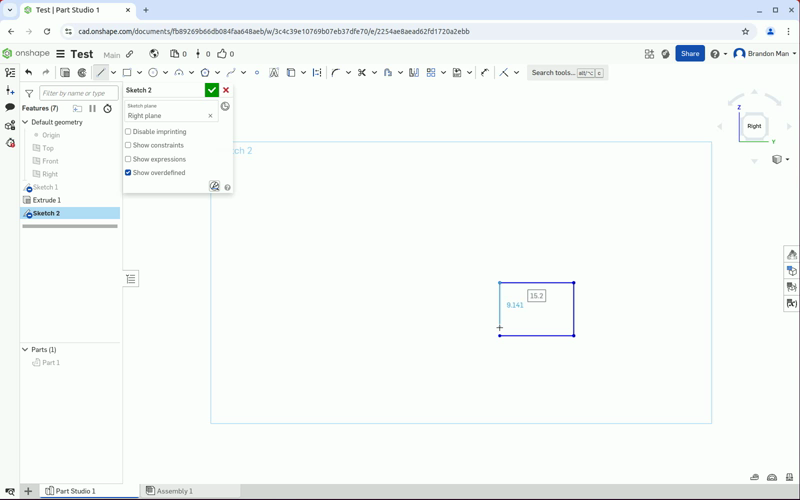
mouse_move(529, 327)
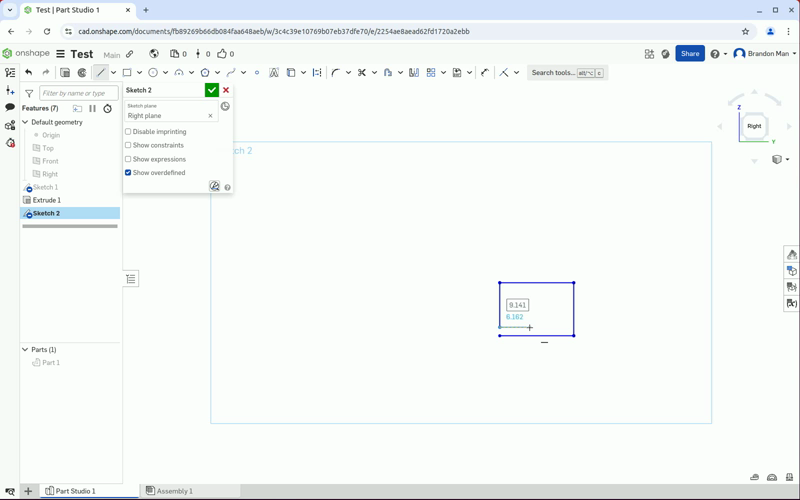
key_down(shift)
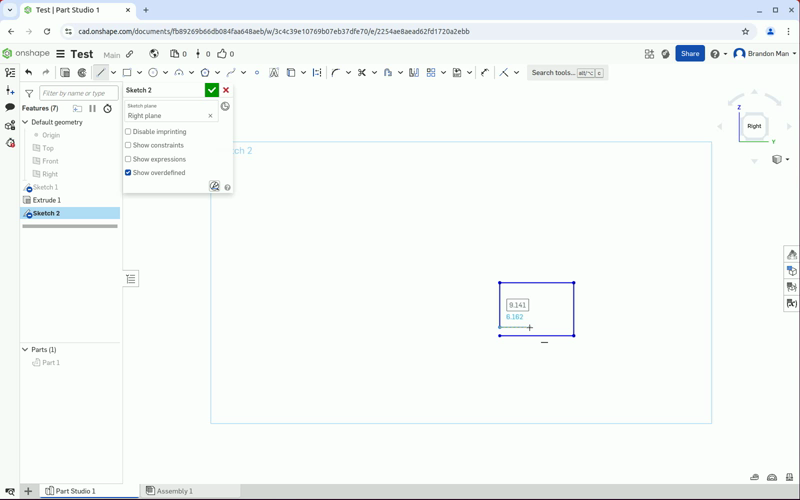
mouse_move(499, 335)
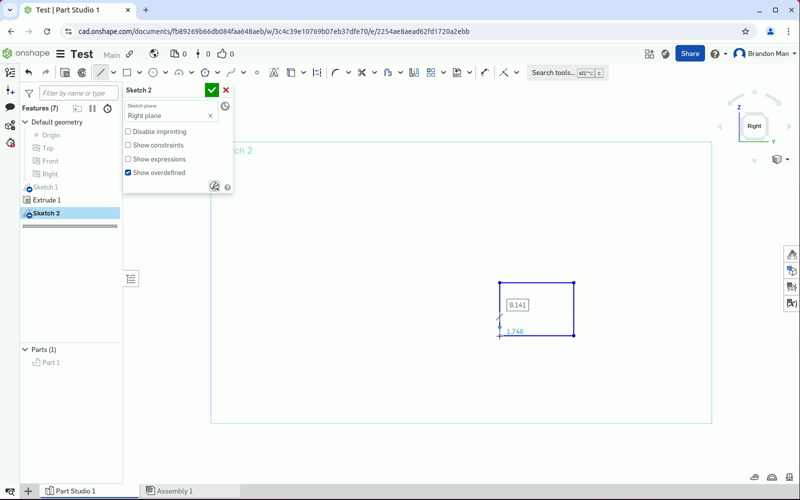
key_up(shift)
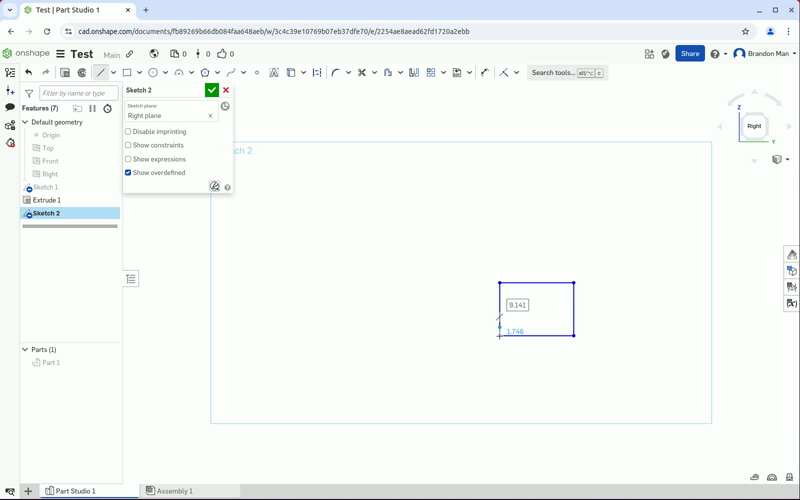
click(499, 335)
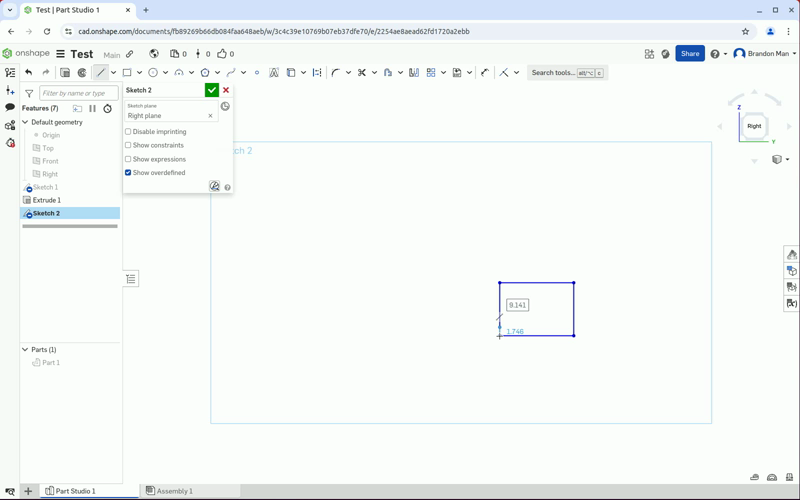
key(esc)
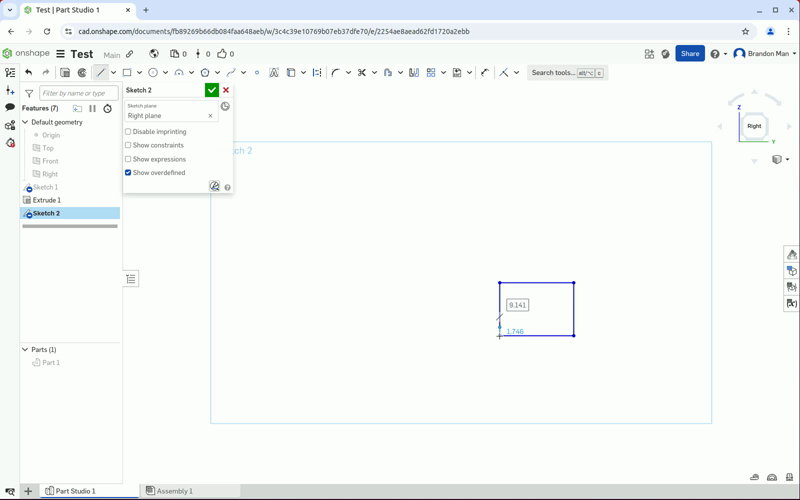
mouse_move(540, 301)
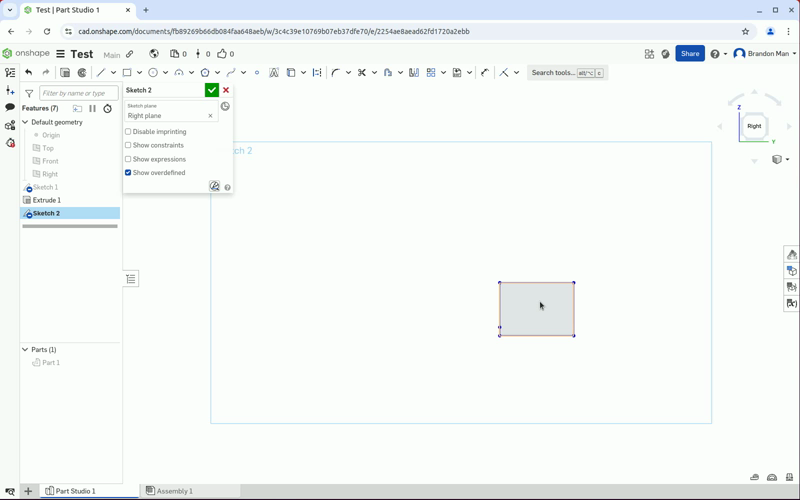
click(540, 301)
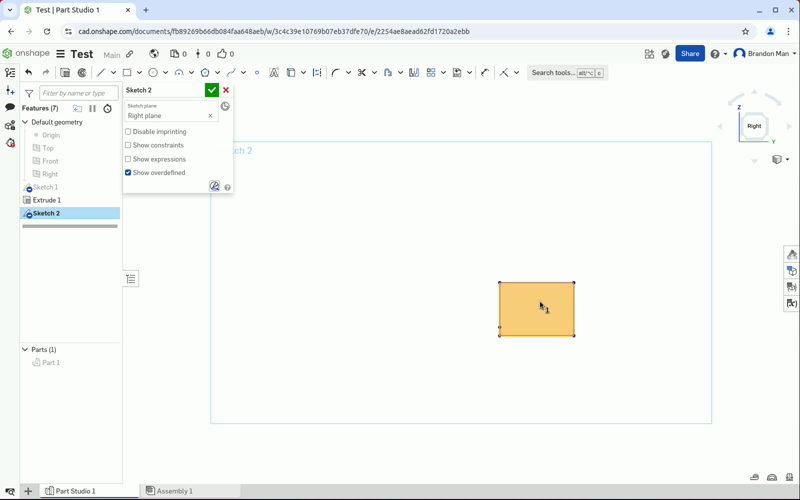
mouse_move(73, 352)
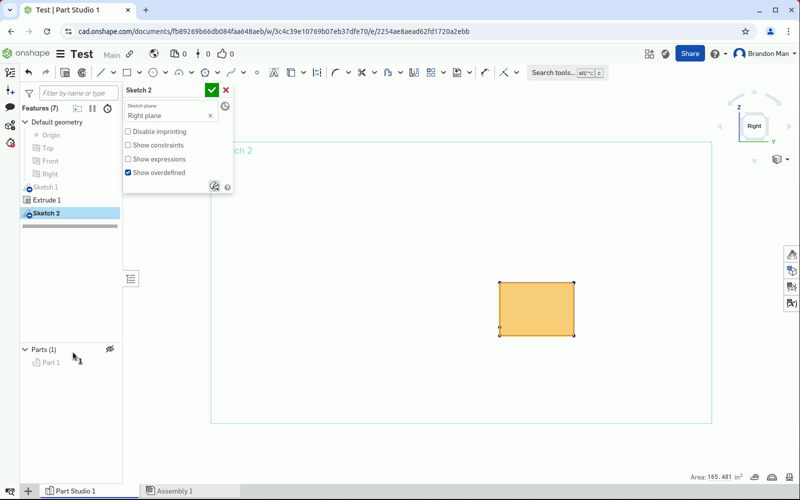
key(shift+y)
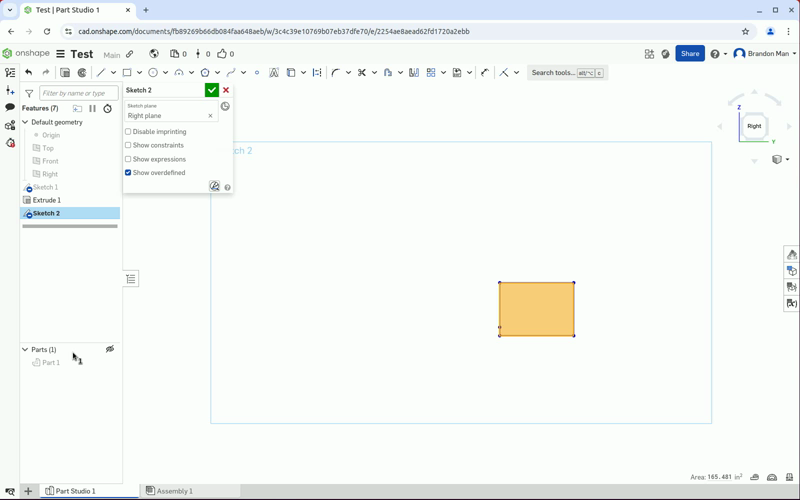
key(shift+e)
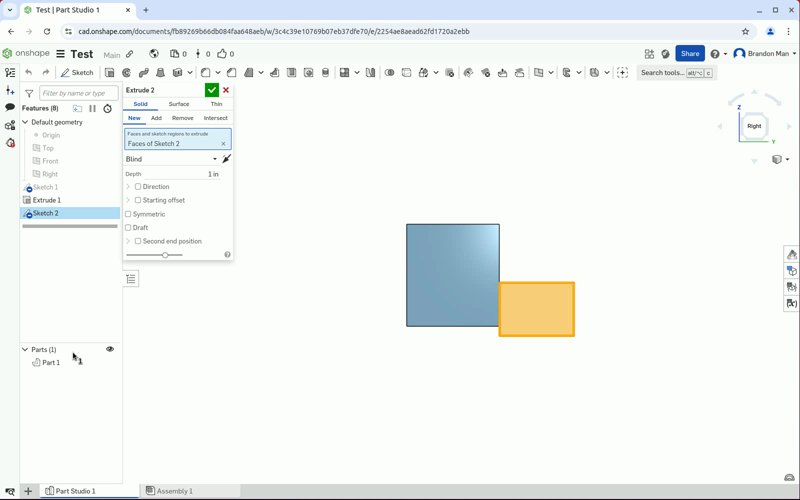
mouse_move(143, 106)
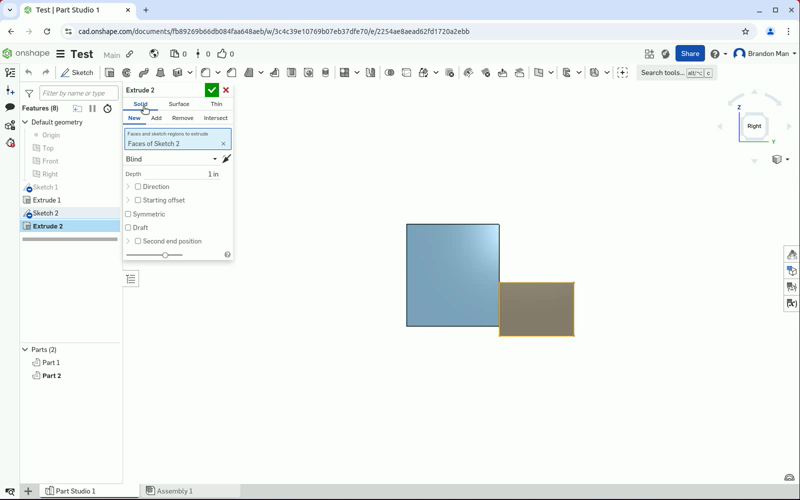
click(143, 106)
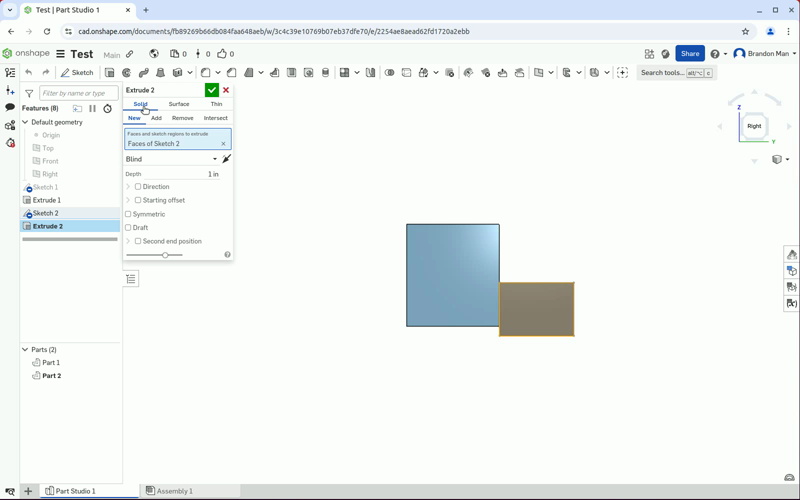
mouse_move(137, 120)
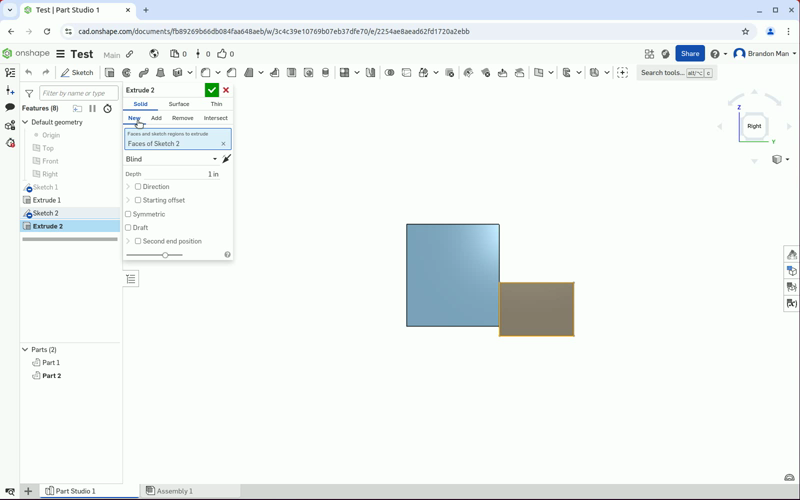
click(137, 120)
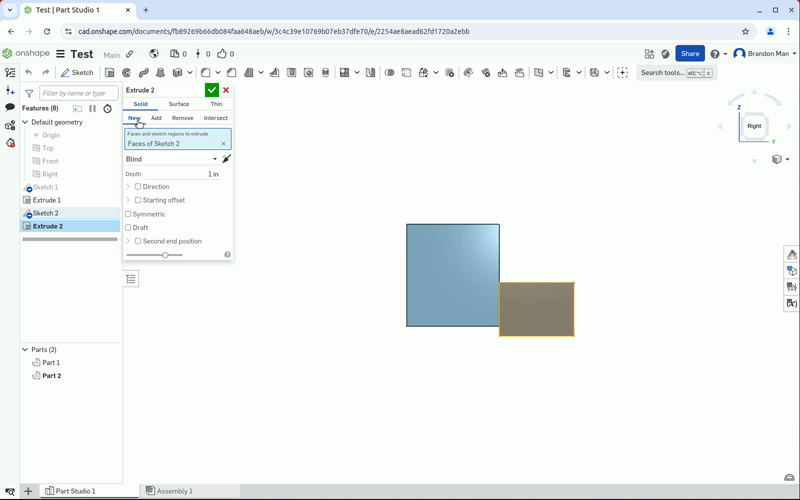
key(tab, 4)
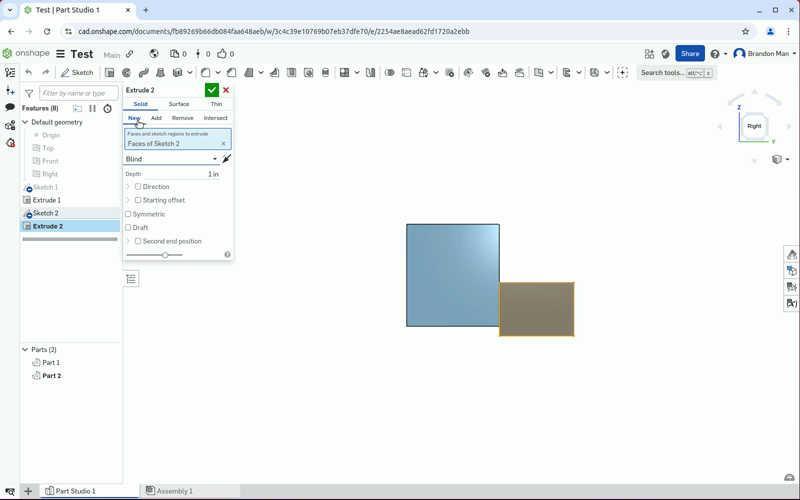
text(5.777)
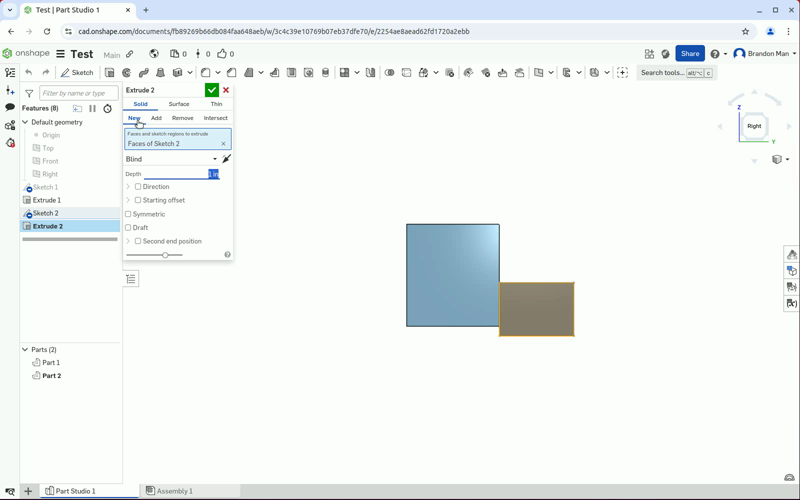
key(enter)
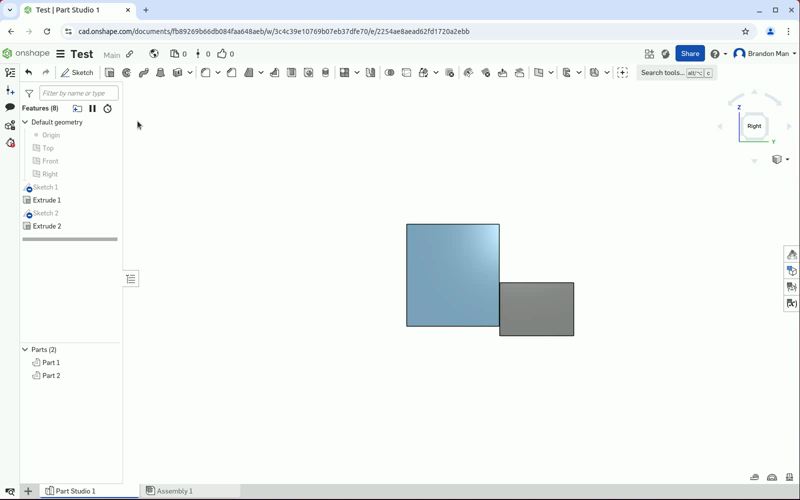
key(shift+h)
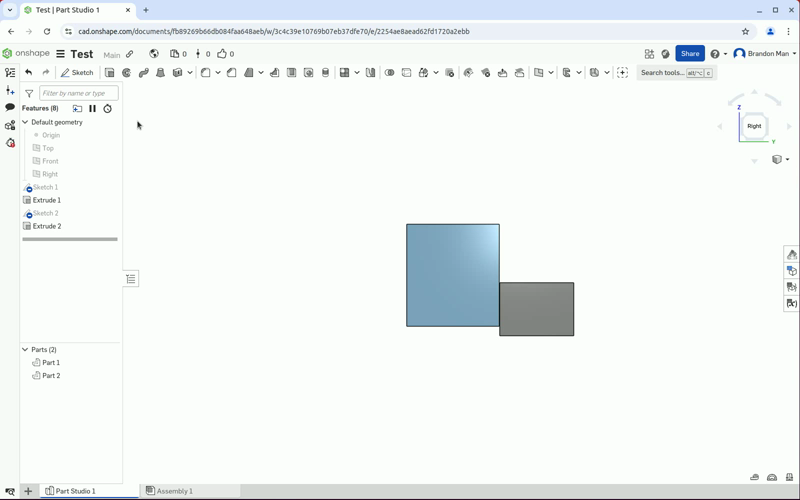
key(shift+h)
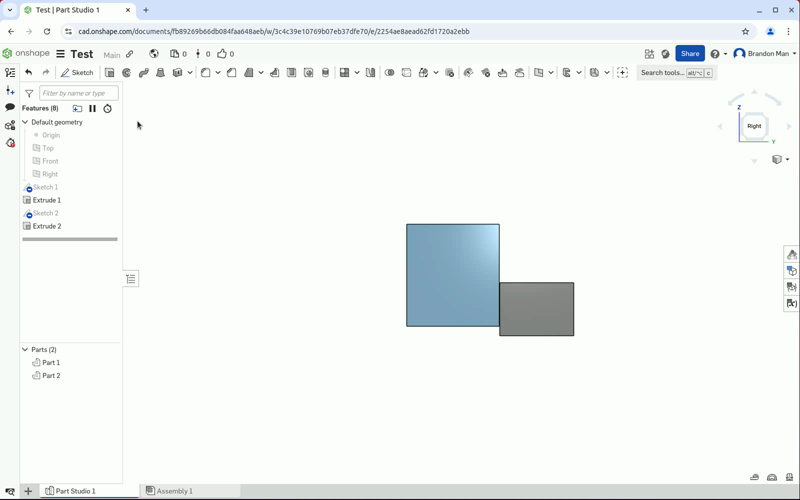
key(shift+7)
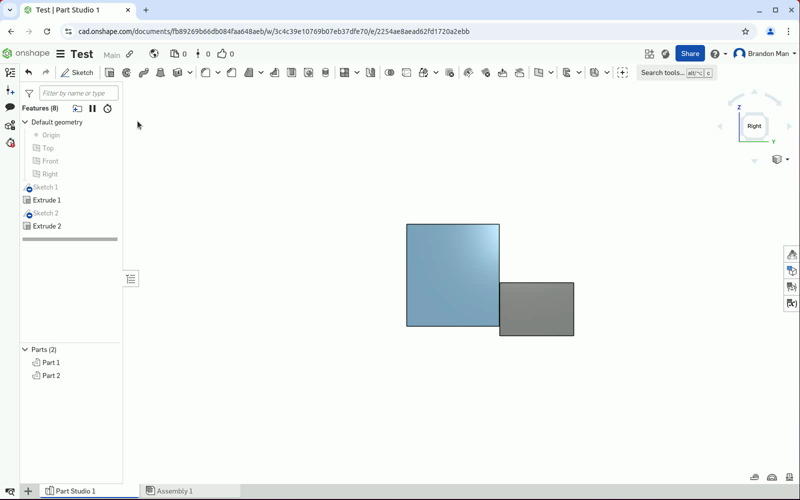
key(right, 2)
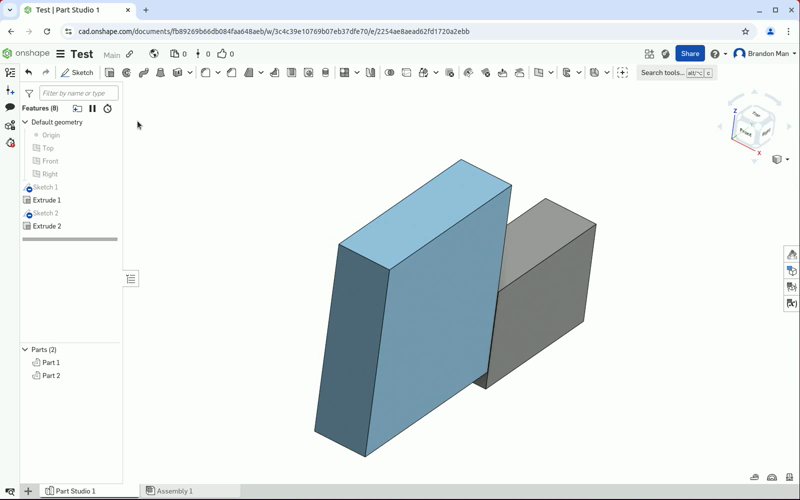
key(down, 2)
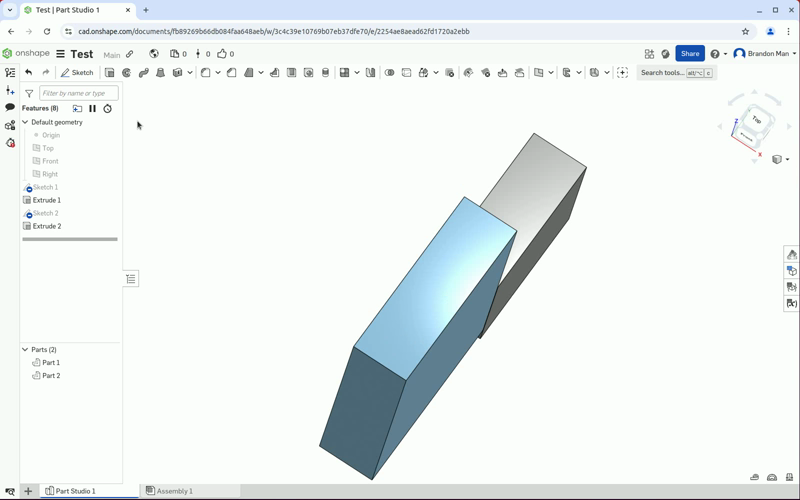
key(up, 2)
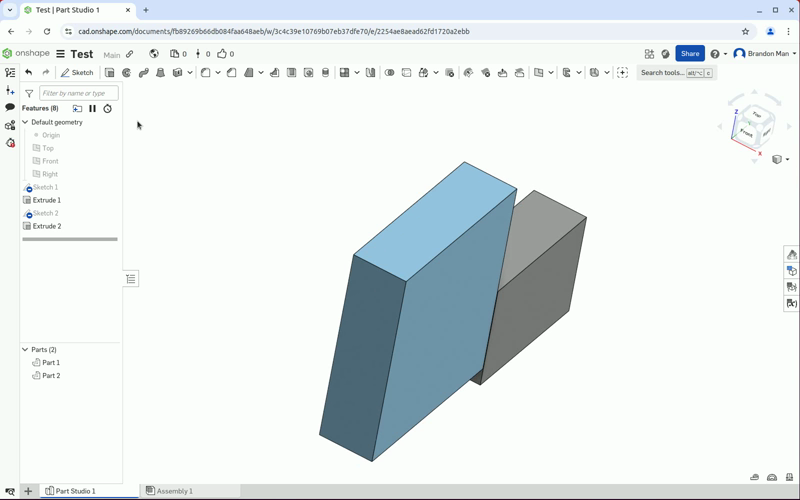
key(left, 2)
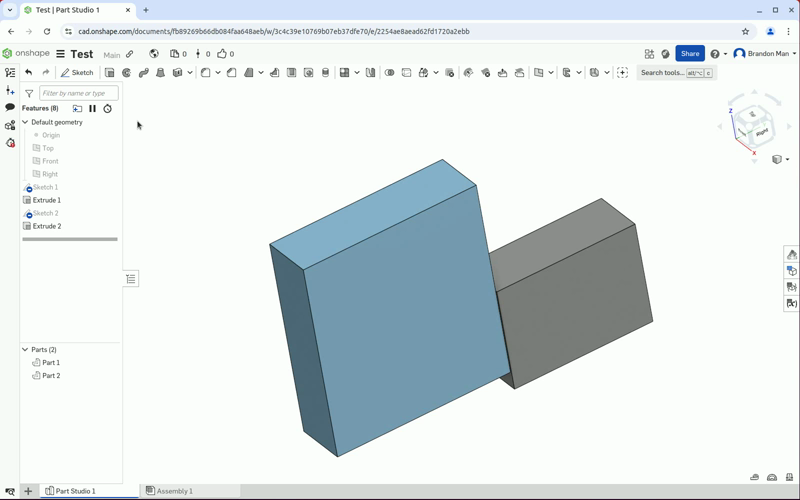
mouse_move(73, 189)
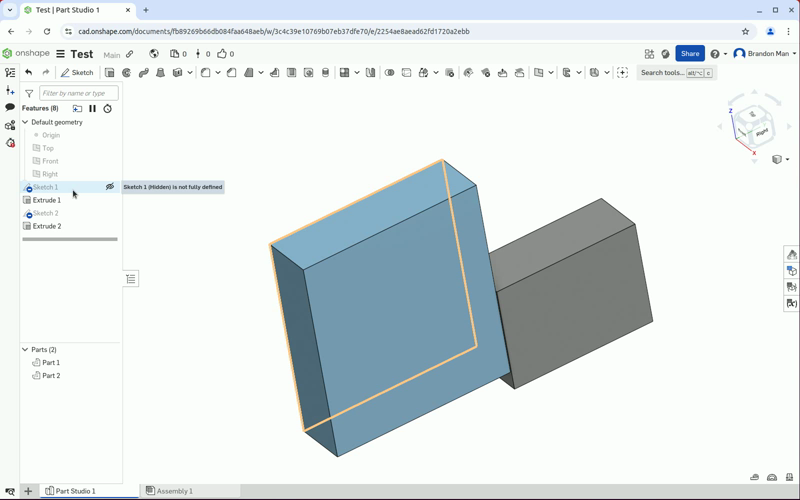
click(73, 189)